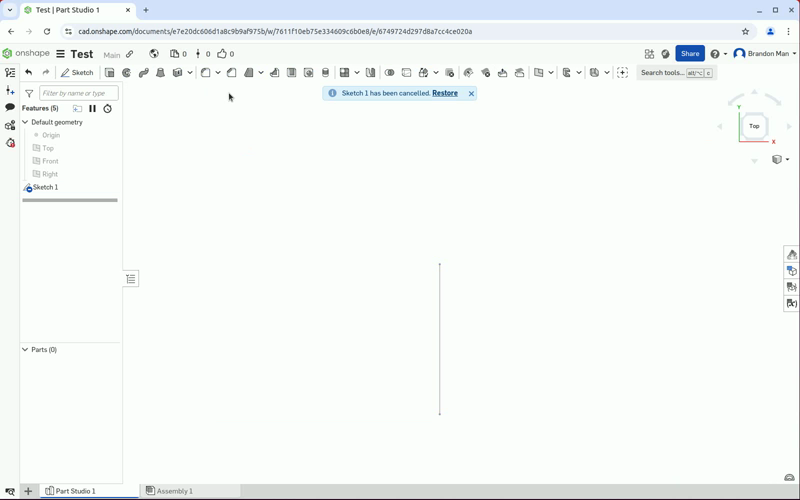
key(shift+h)
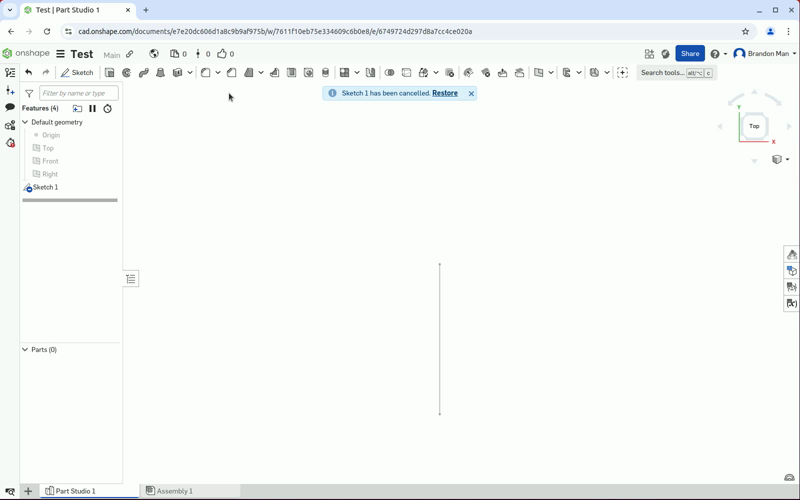
key(shift+s)
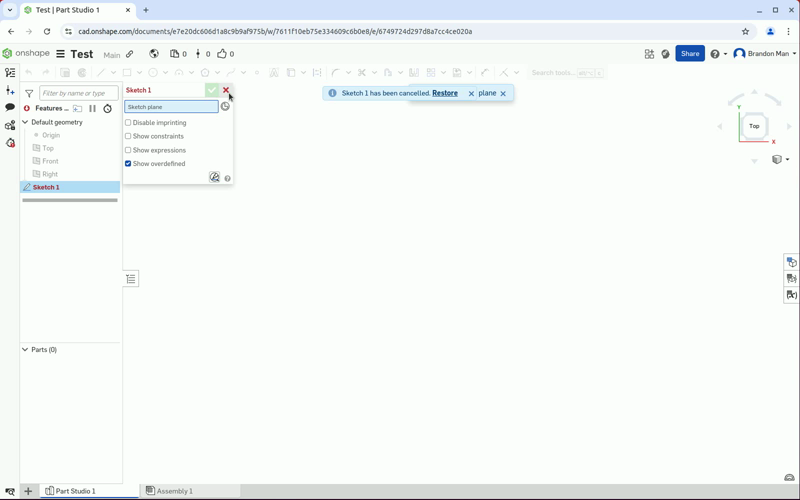
mouse_move(73, 150)
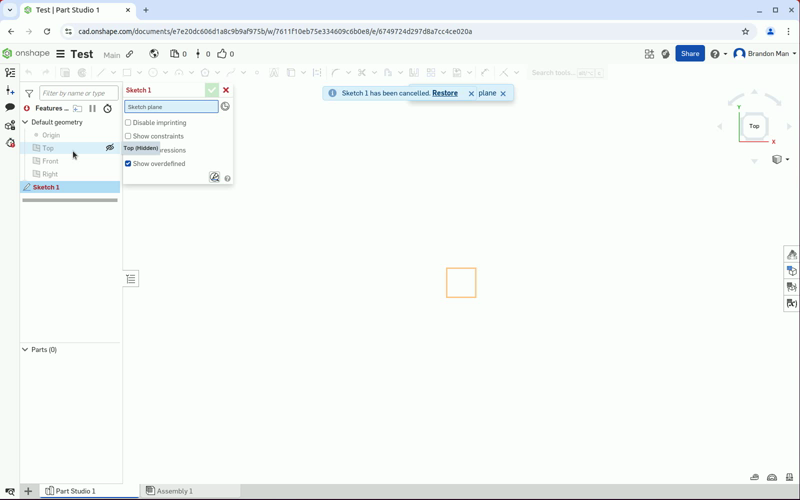
click(73, 150)
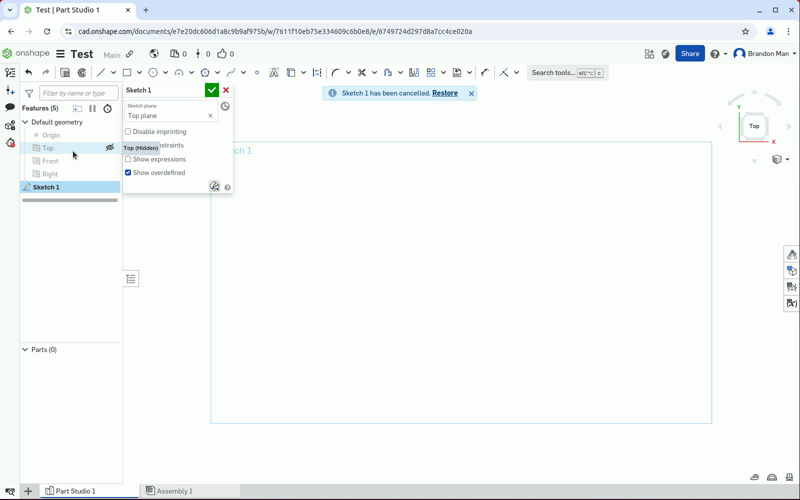
mouse_move(73, 352)
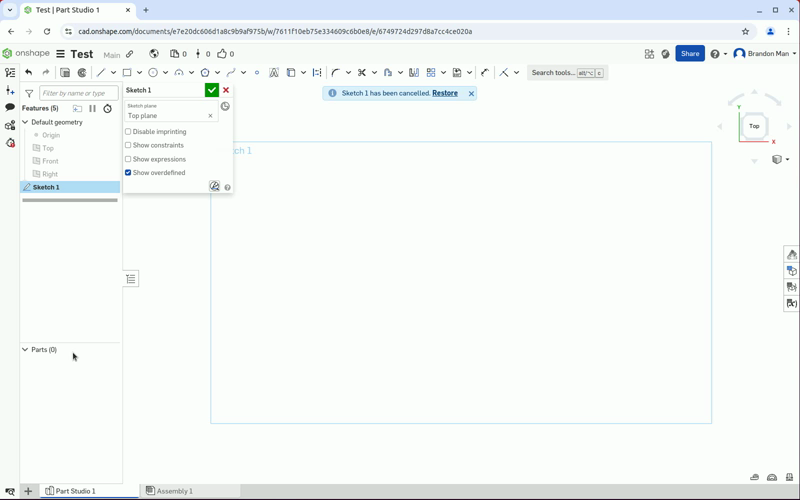
key(y)
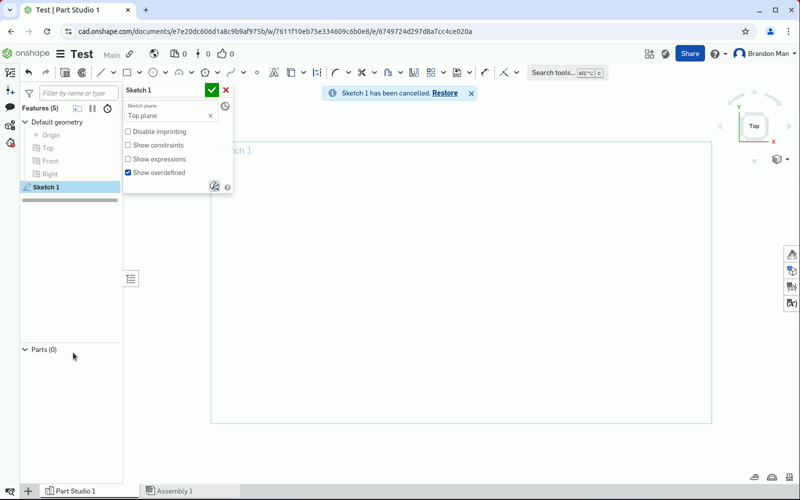
key(l)
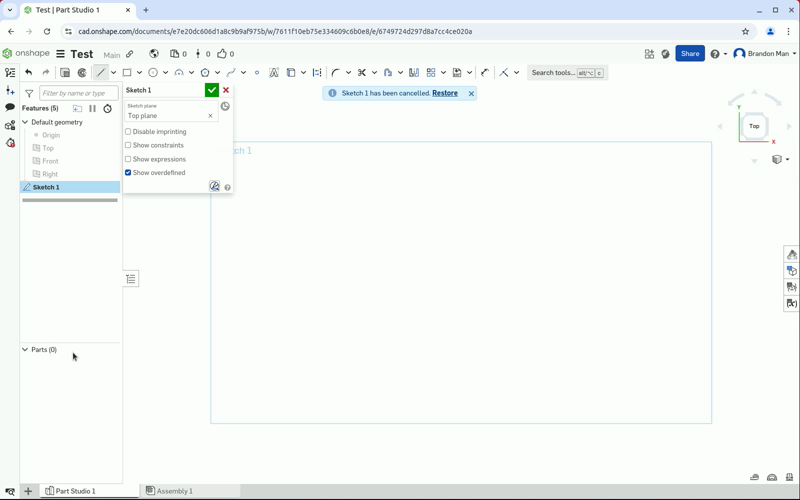
key_down(shift)
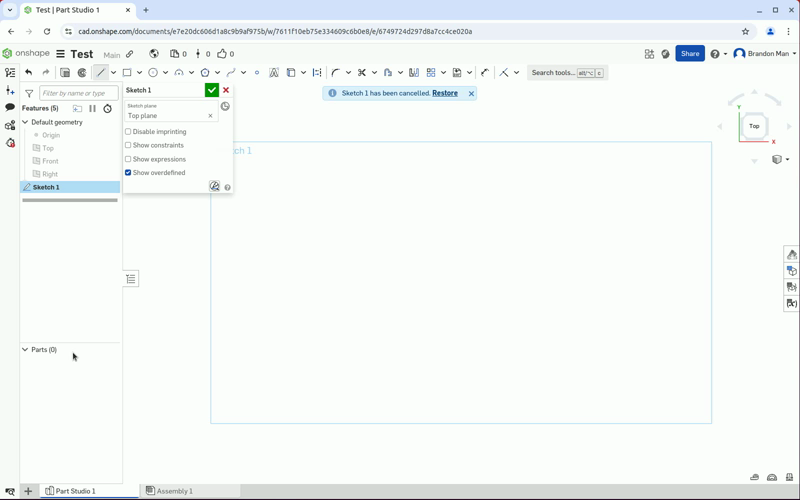
mouse_move(348, 330)
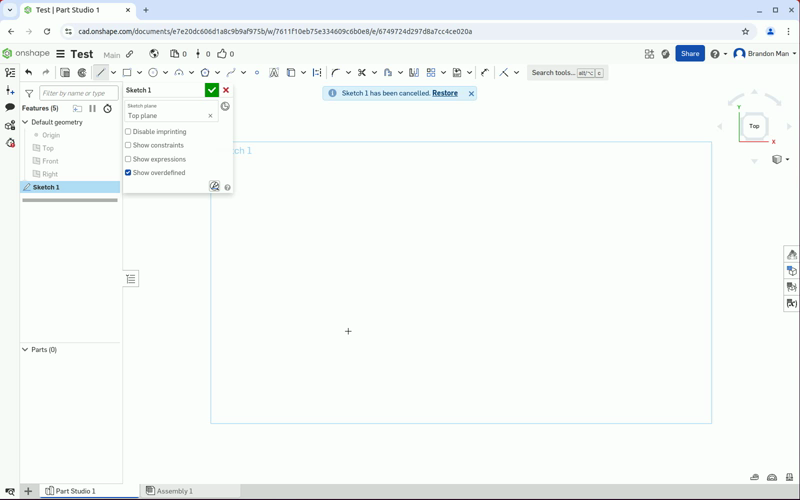
click(348, 330)
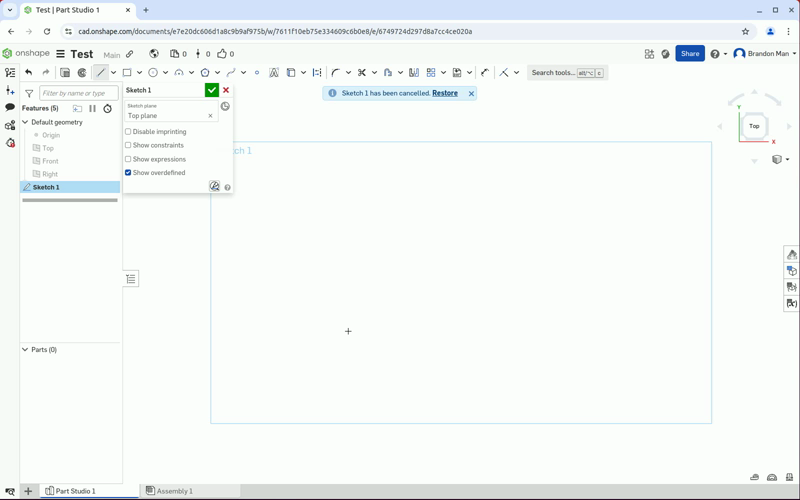
key_up(shift)
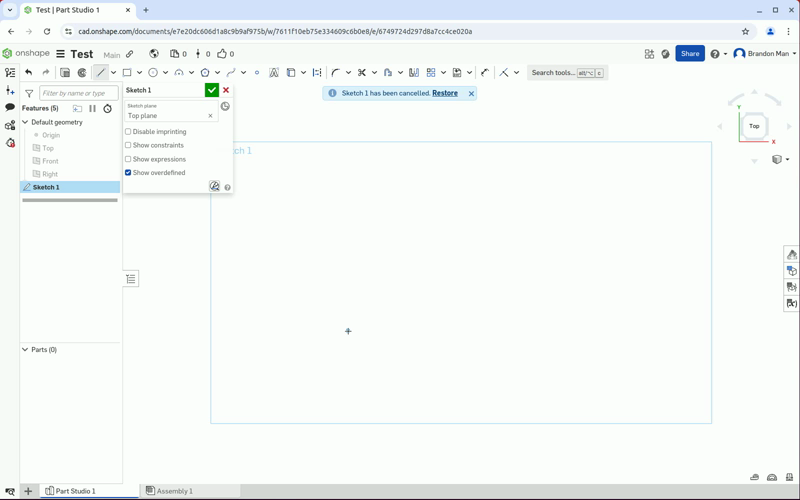
key_down(shift)
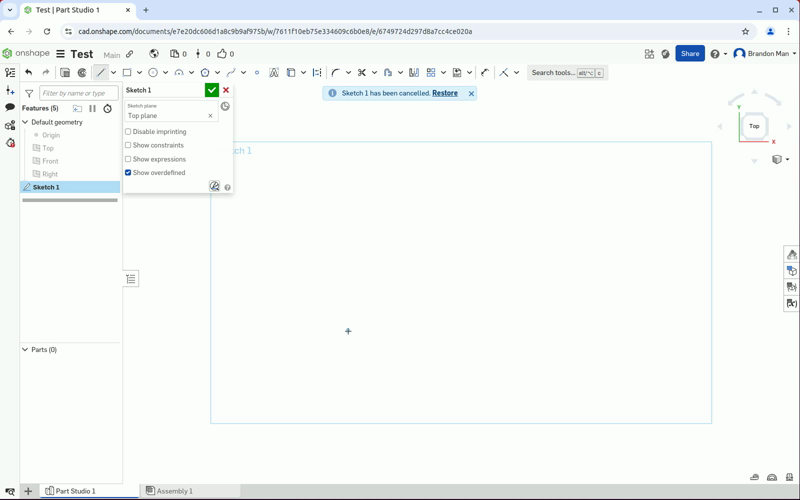
mouse_move(572, 330)
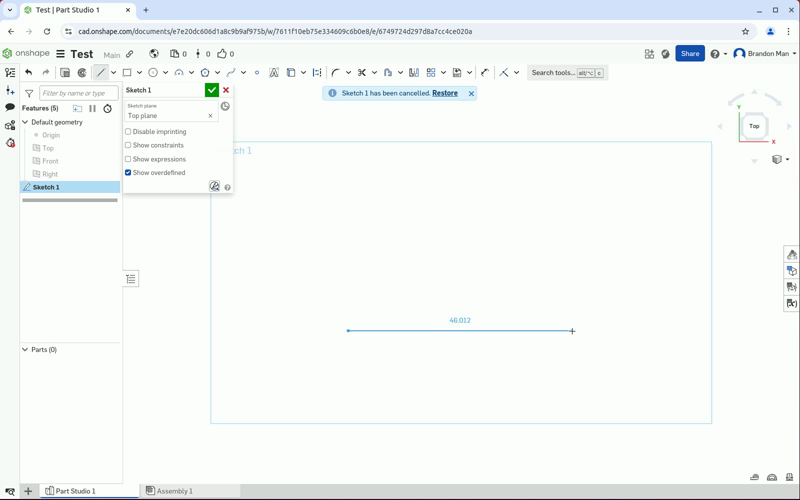
click(572, 330)
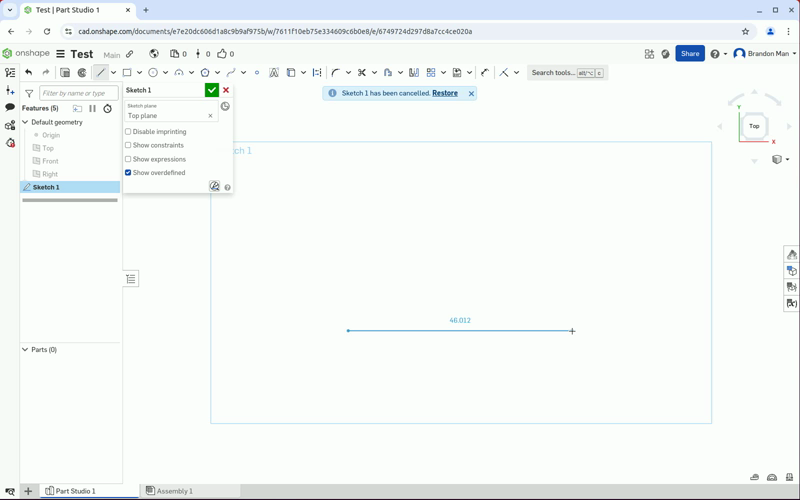
key_up(shift)
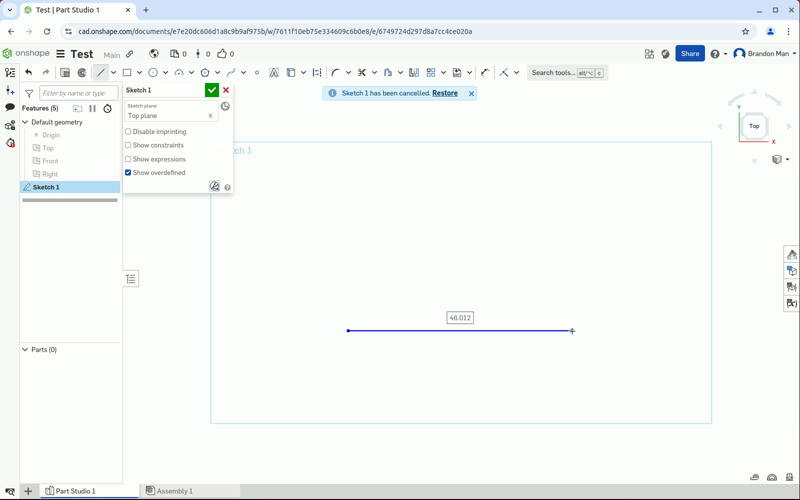
key_down(shift)
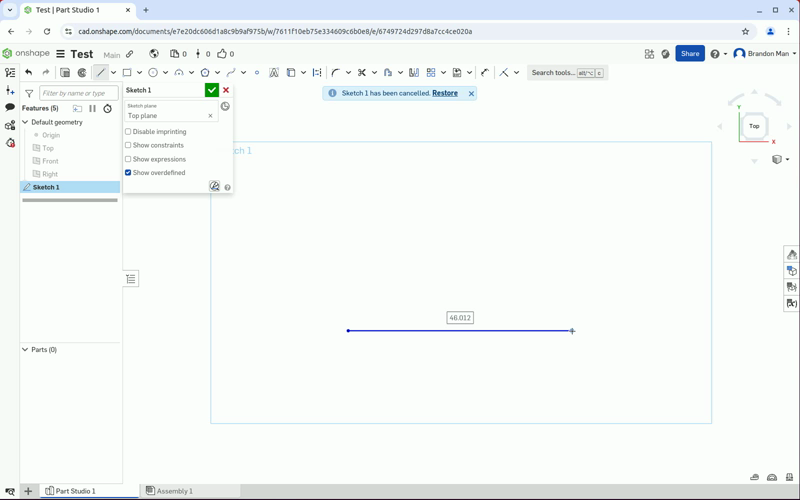
mouse_move(572, 234)
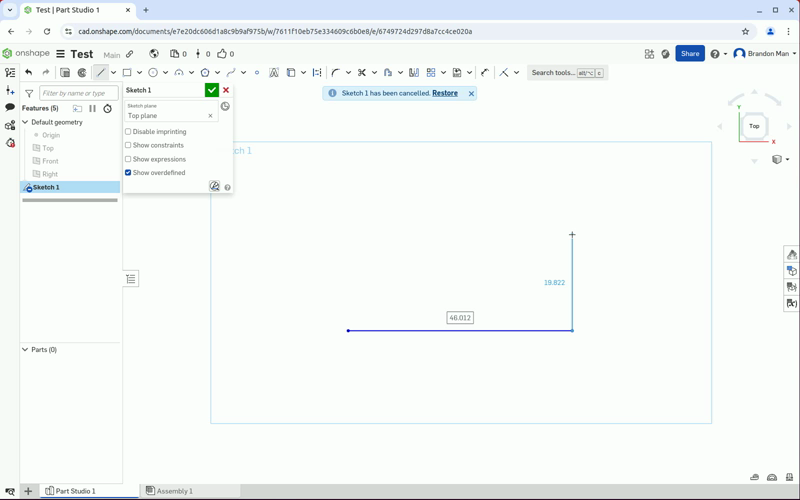
click(572, 234)
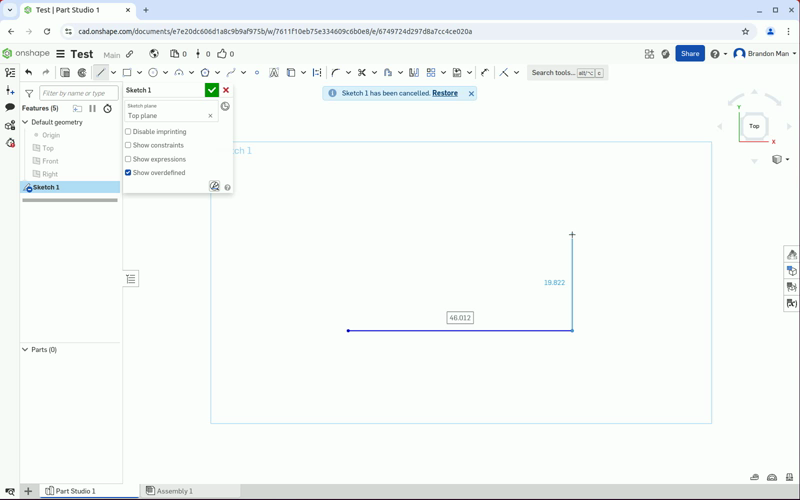
key_up(shift)
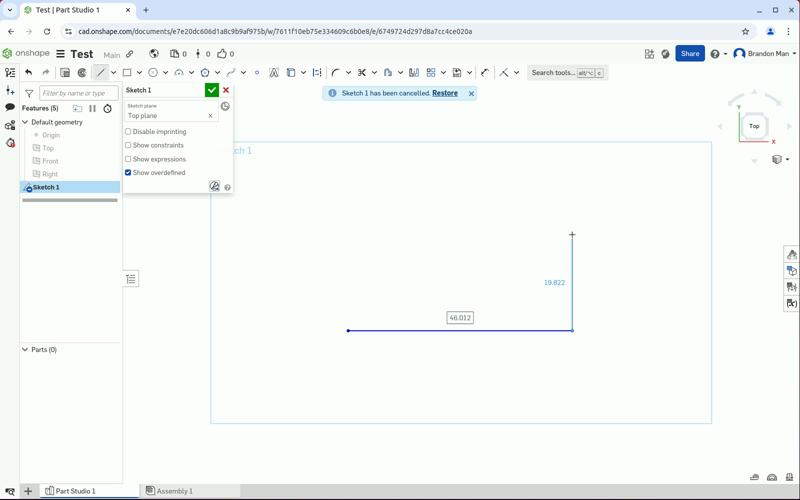
key_down(shift)
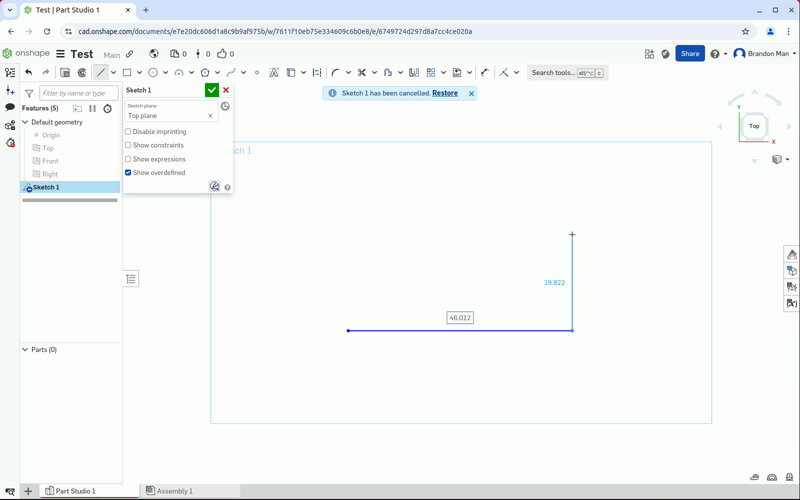
mouse_move(348, 234)
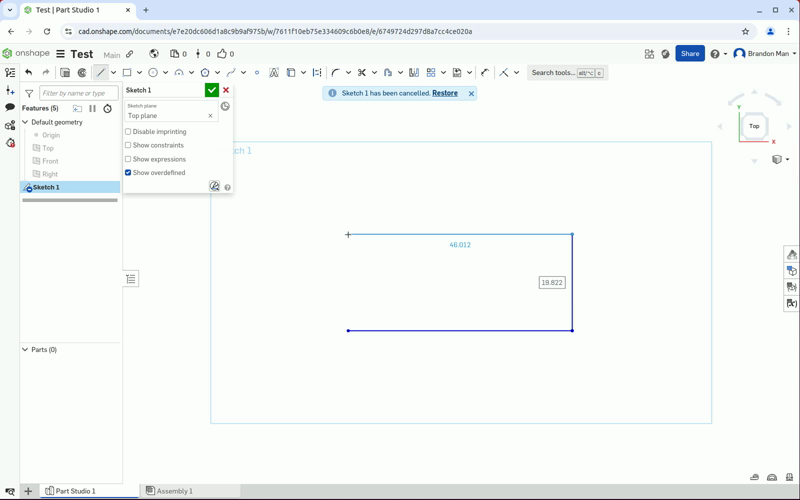
click(348, 234)
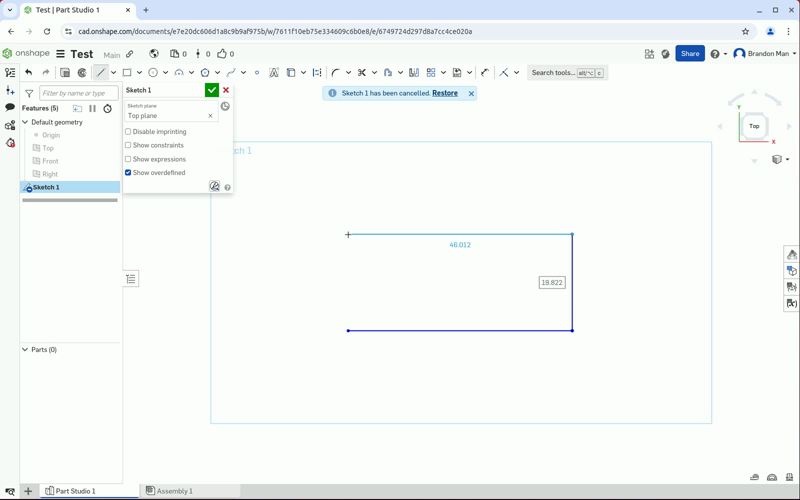
key_up(shift)
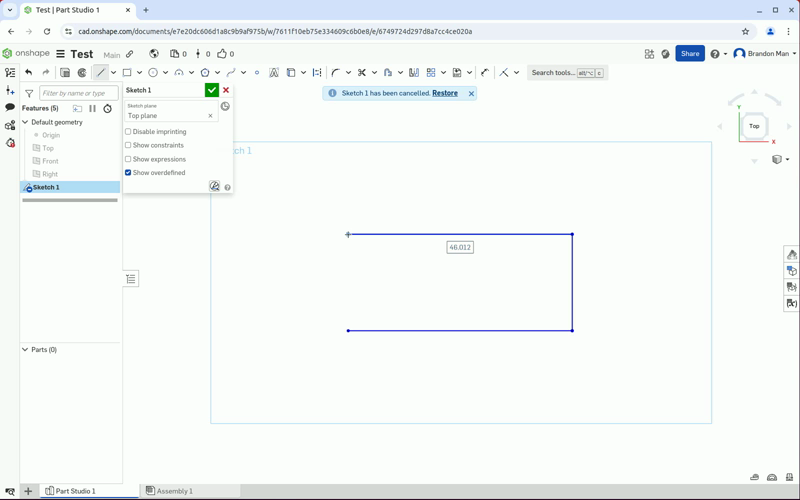
key_down(shift)
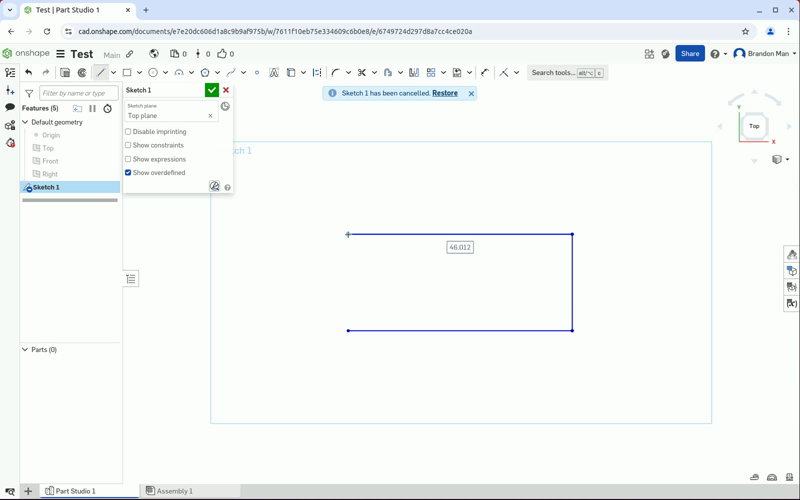
mouse_move(348, 330)
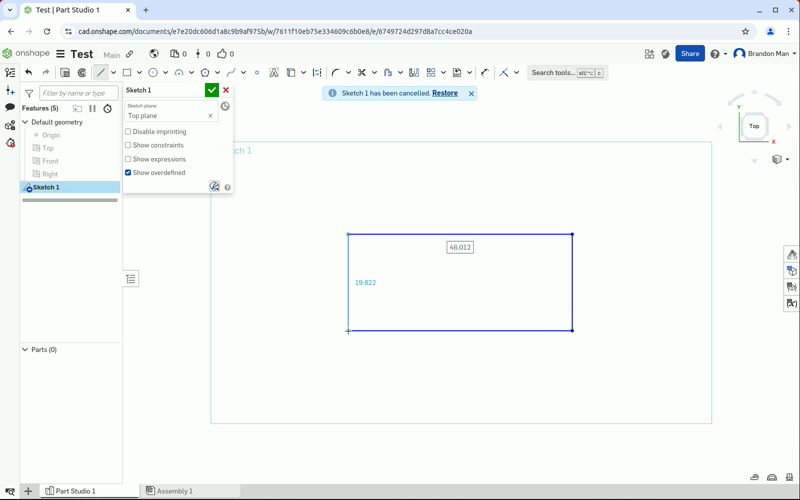
key_up(shift)
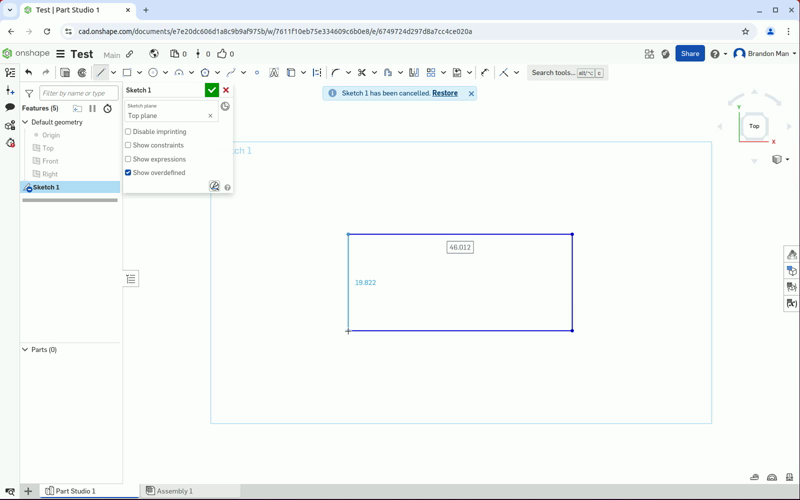
click(348, 330)
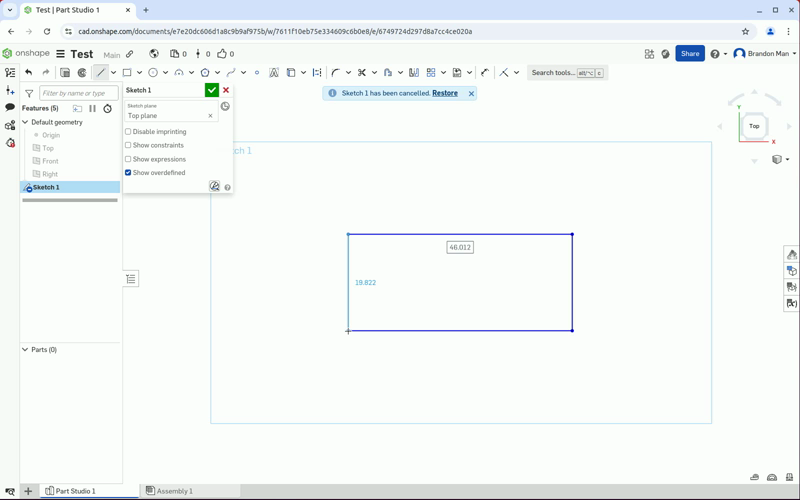
key(esc)
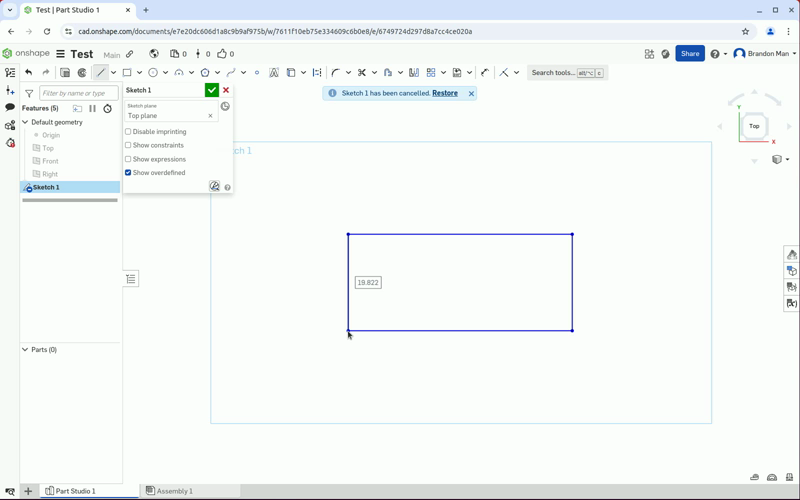
mouse_move(396, 249)
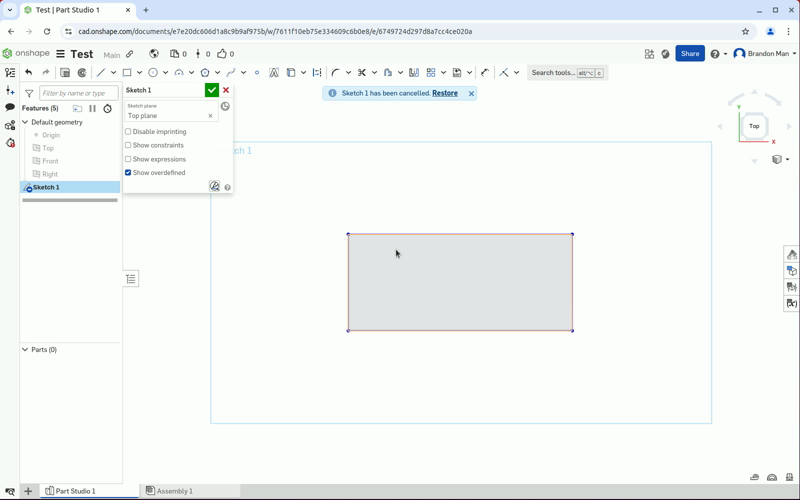
click(396, 249)
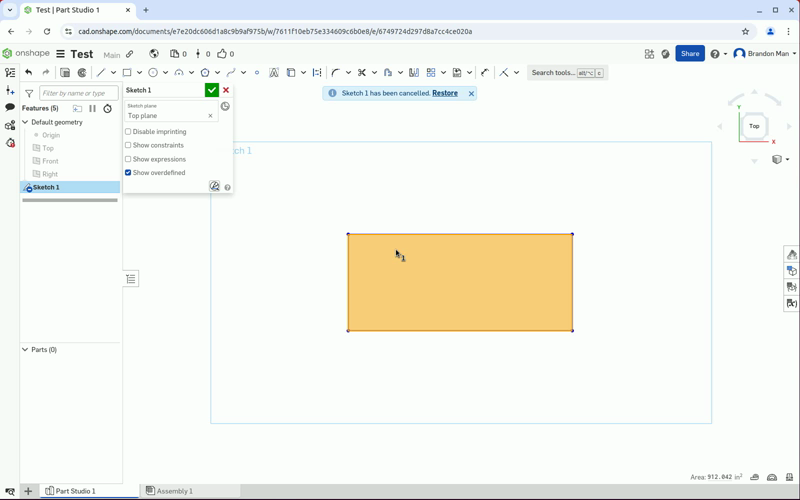
mouse_move(73, 352)
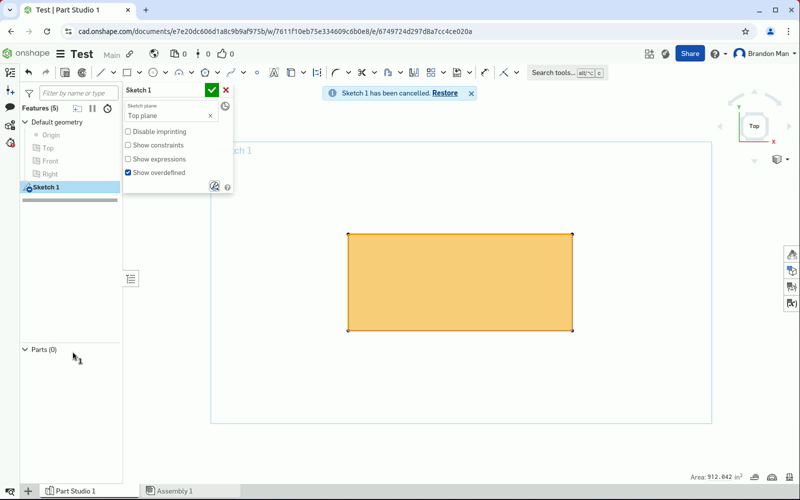
key(shift+y)
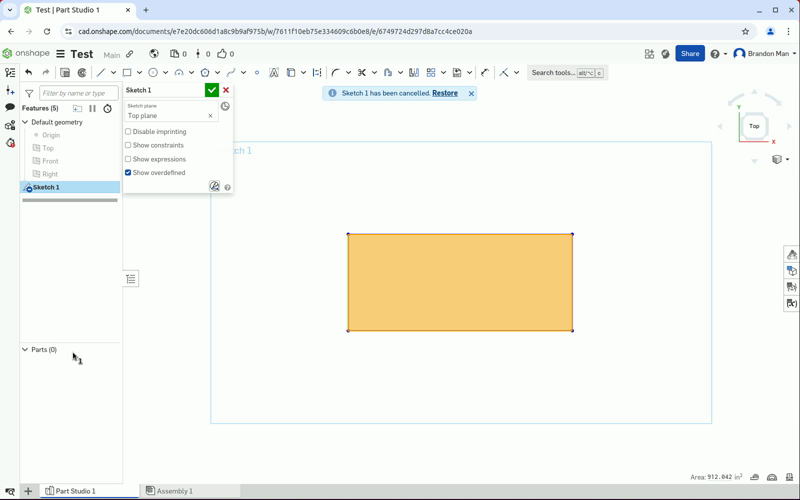
key(shift+e)
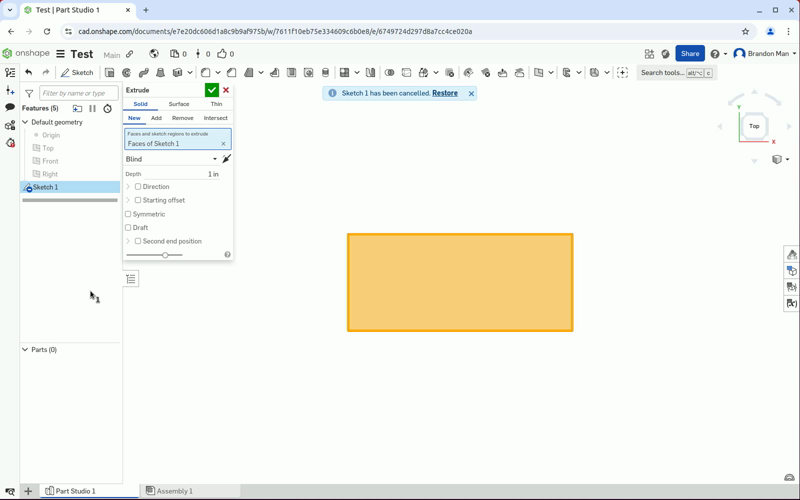
mouse_move(143, 106)
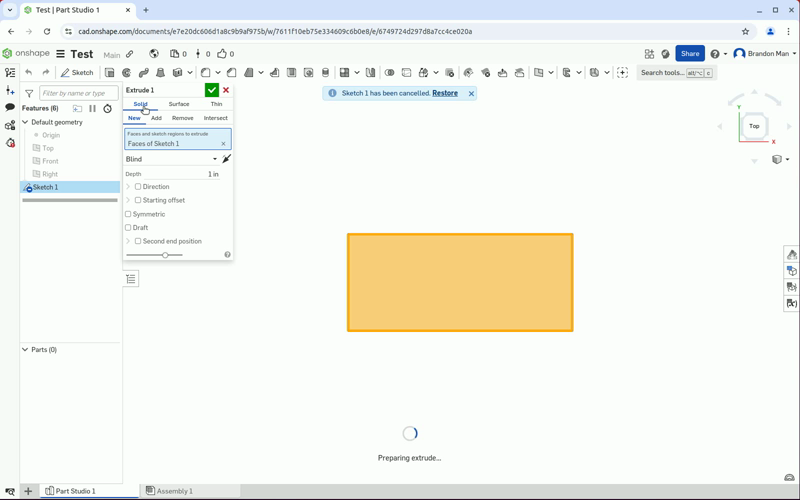
click(143, 106)
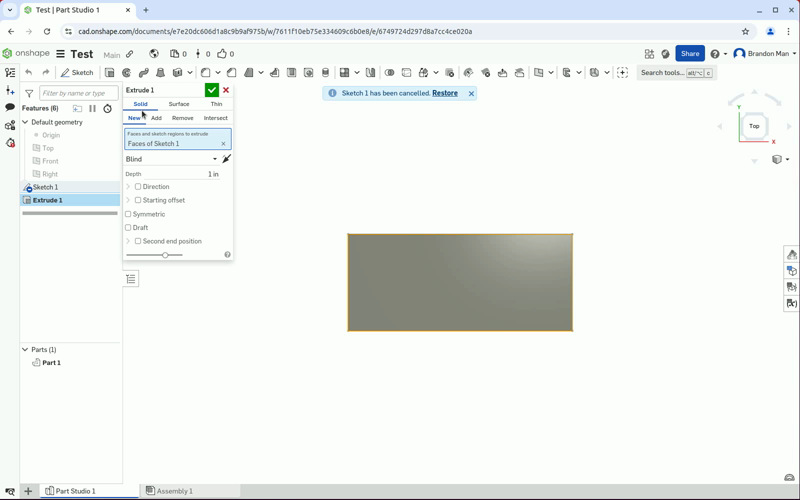
mouse_move(137, 120)
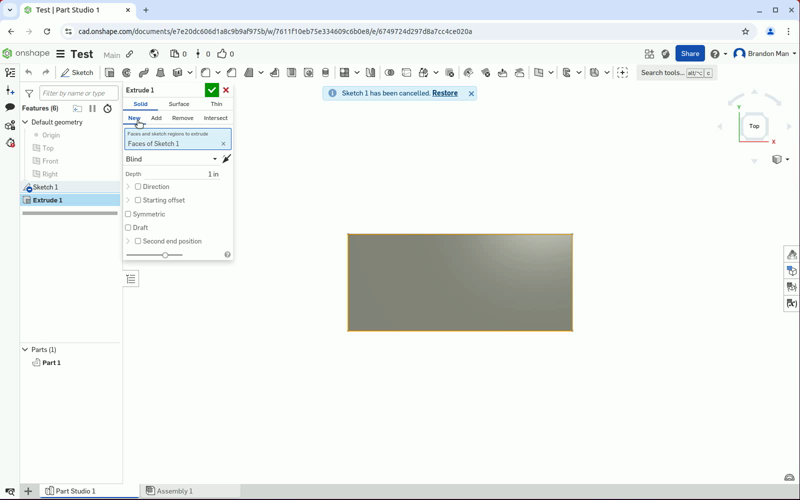
click(137, 120)
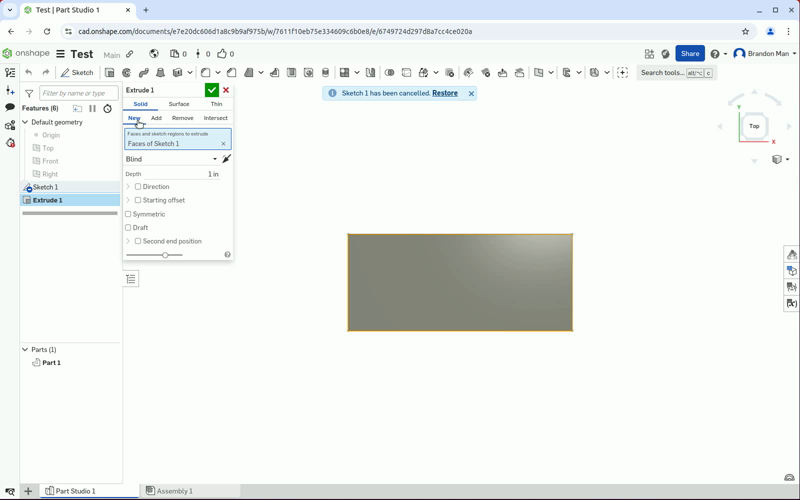
key(tab, 4)
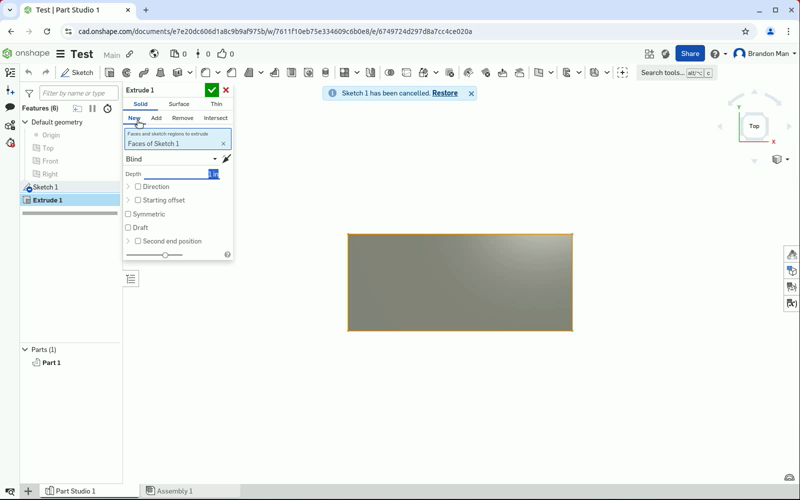
text(19.738)
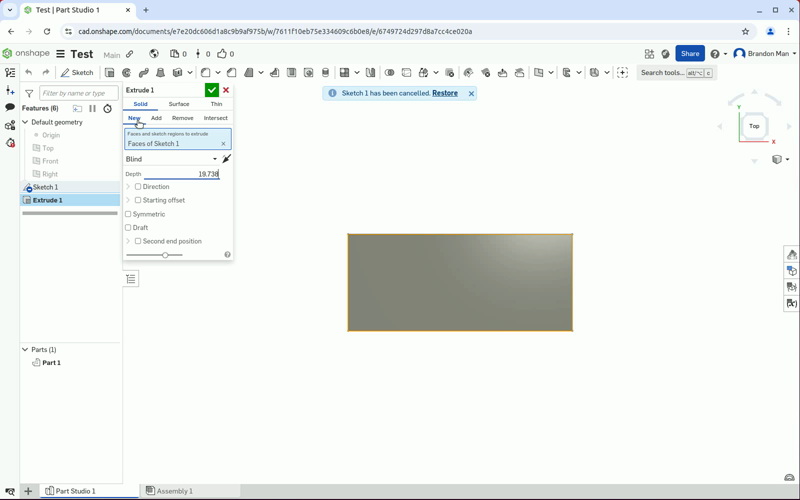
key(enter)
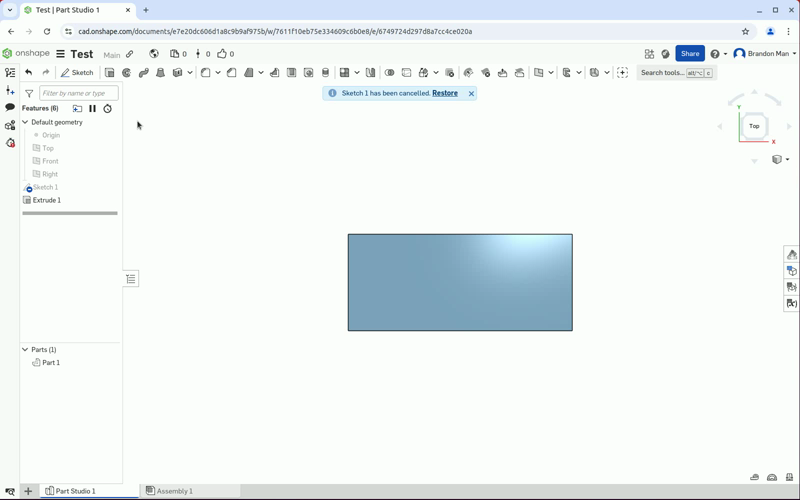
key(shift+h)
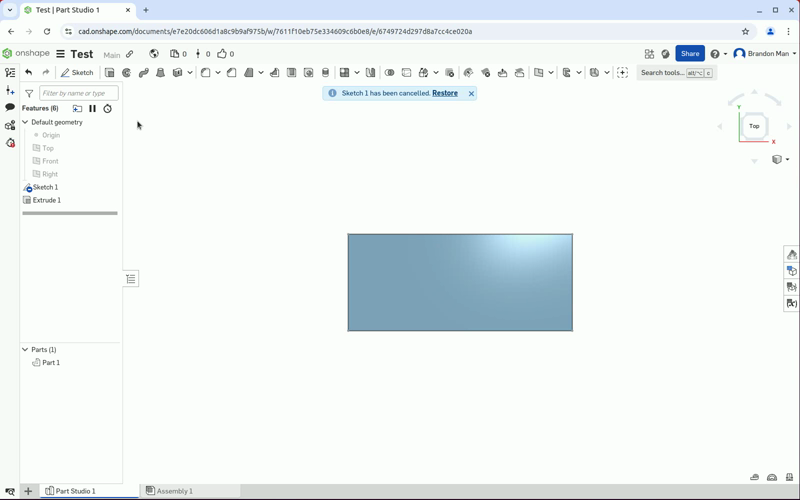
key(shift+h)
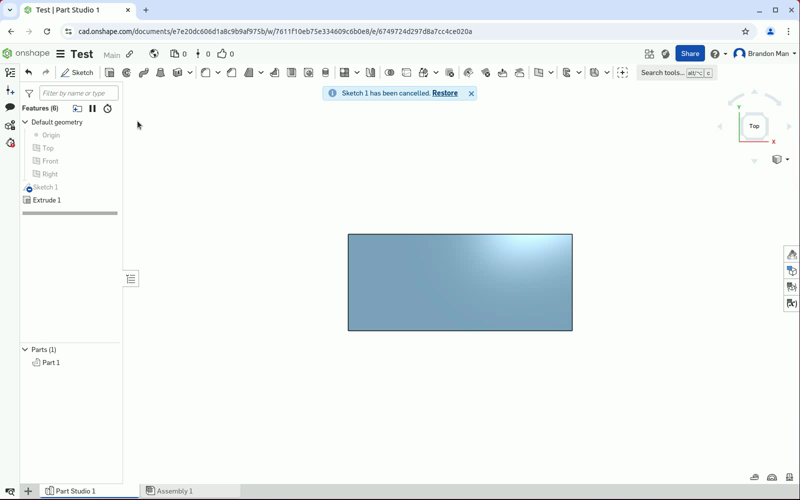
mouse_move(73, 189)
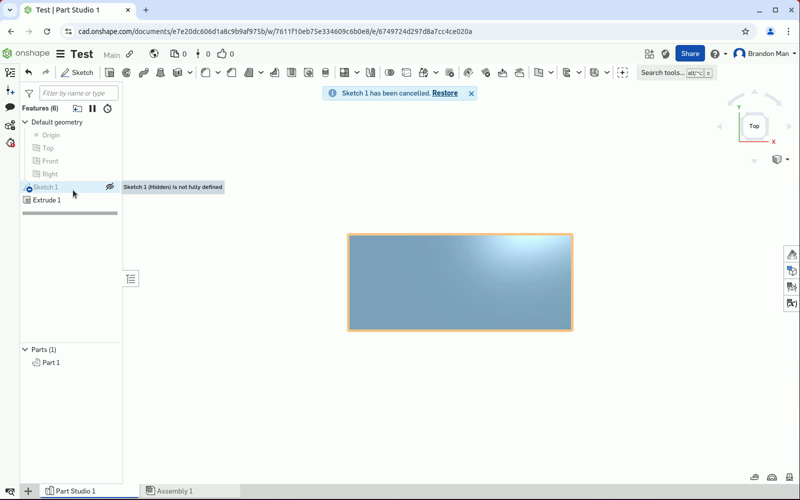
click(73, 189)
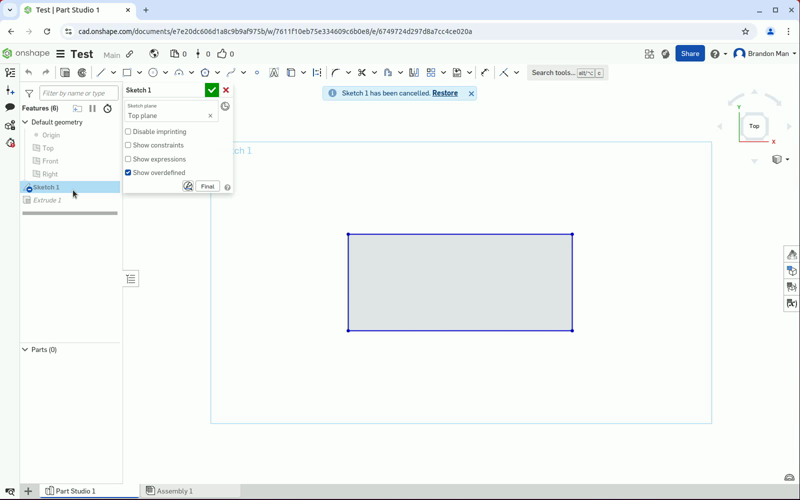
mouse_move(229, 92)
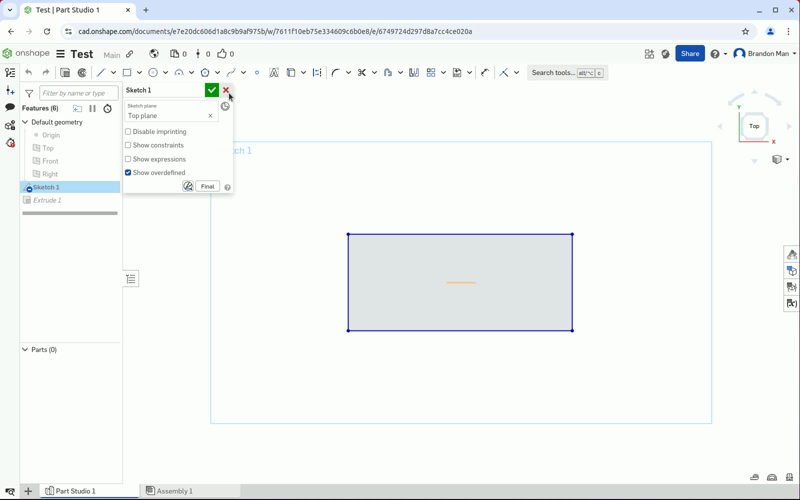
click(229, 92)
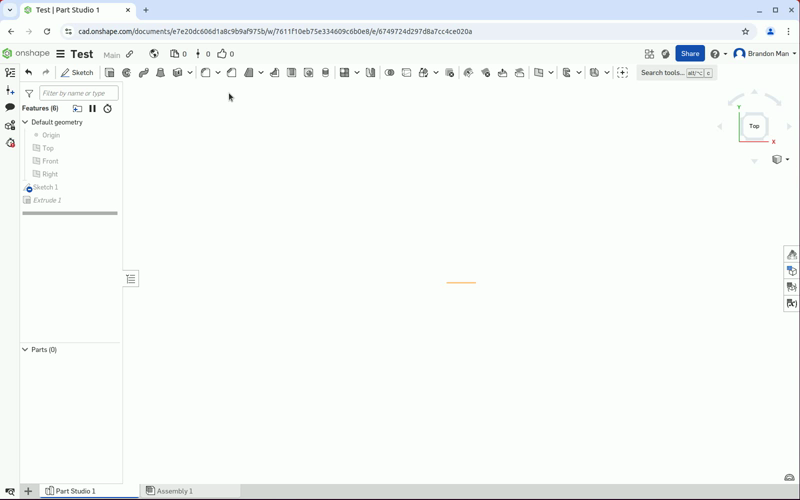
mouse_move(541, 75)
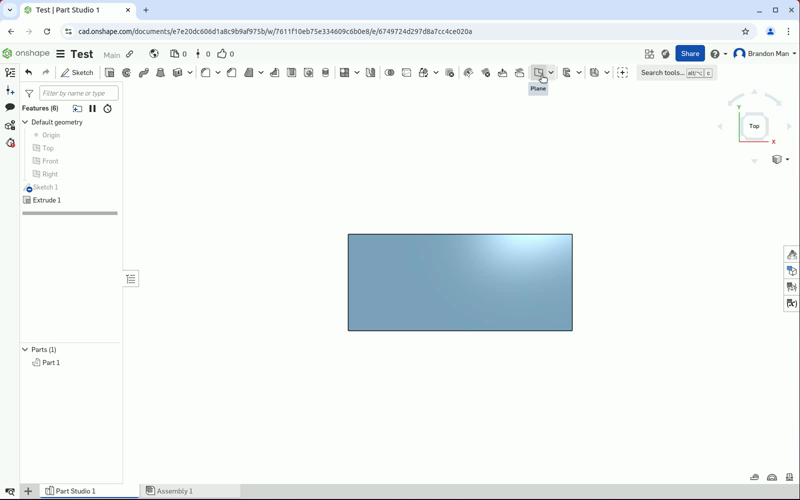
click(541, 75)
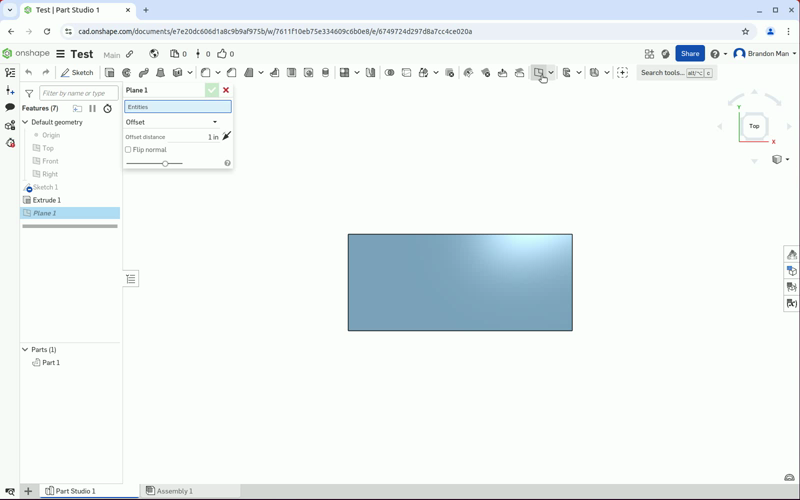
mouse_move(73, 150)
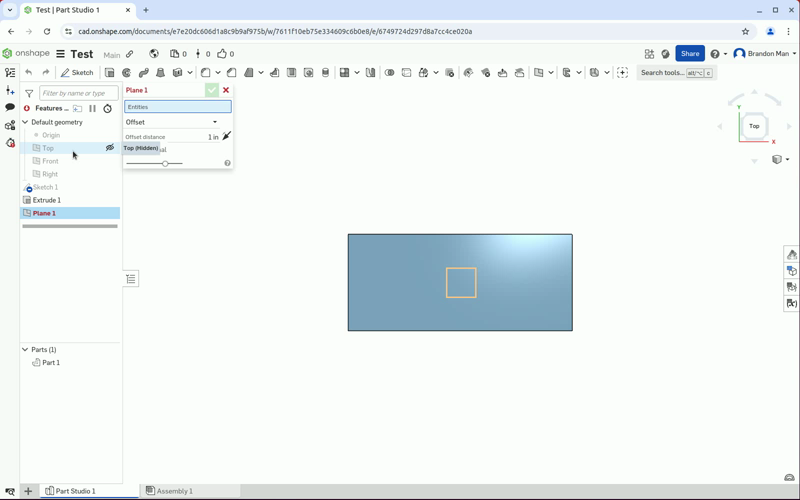
click(73, 150)
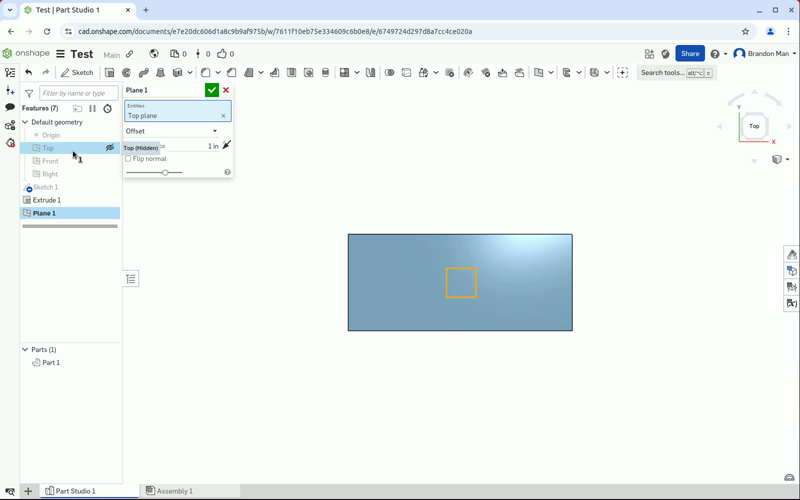
key(tab, 2)
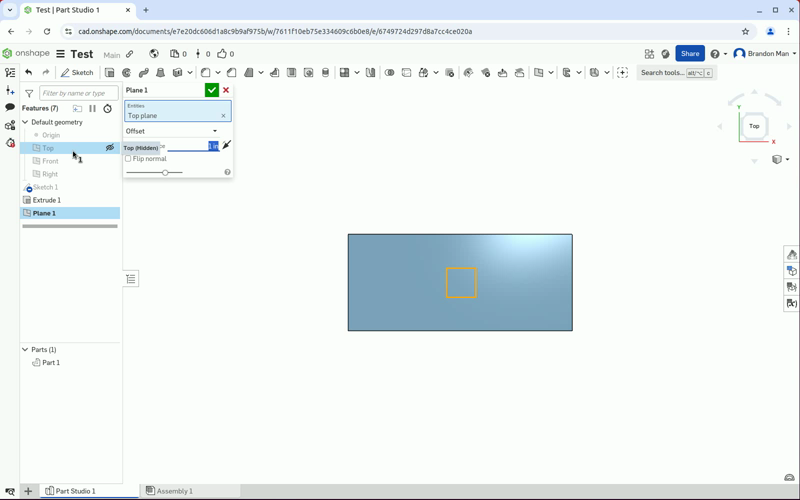
text(19.75)
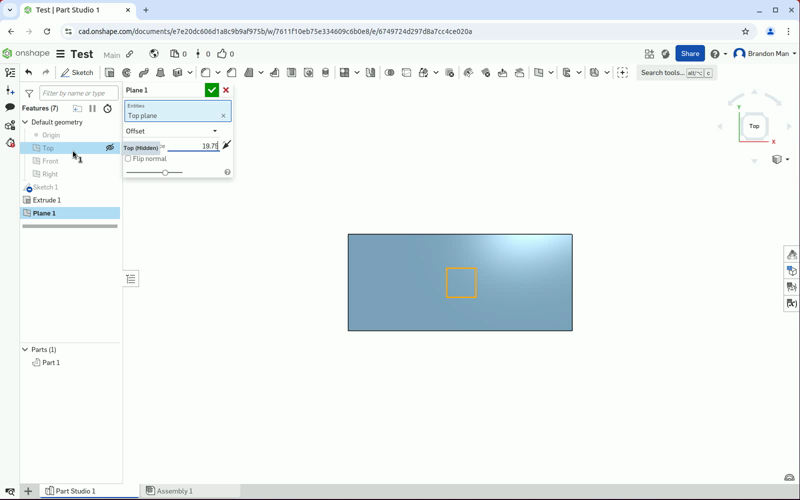
key(enter, 2)
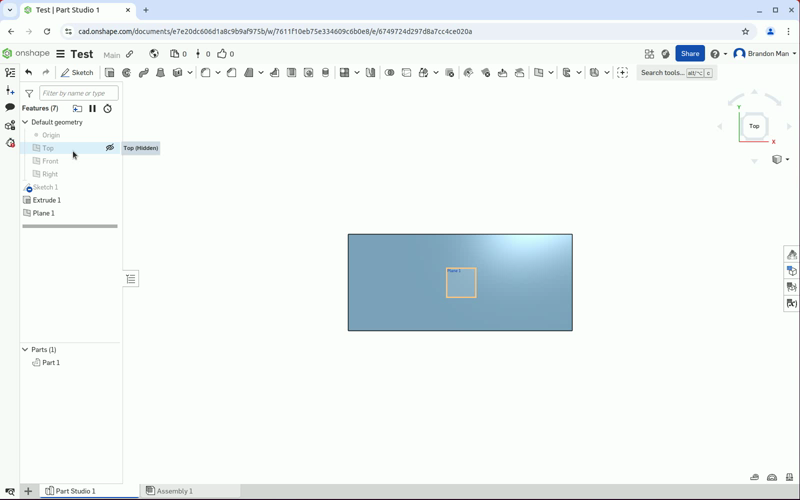
key(shift+s)
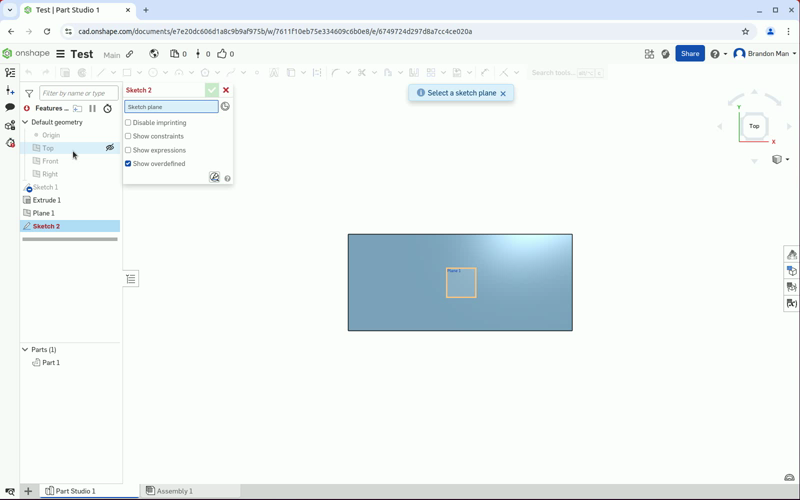
mouse_move(73, 215)
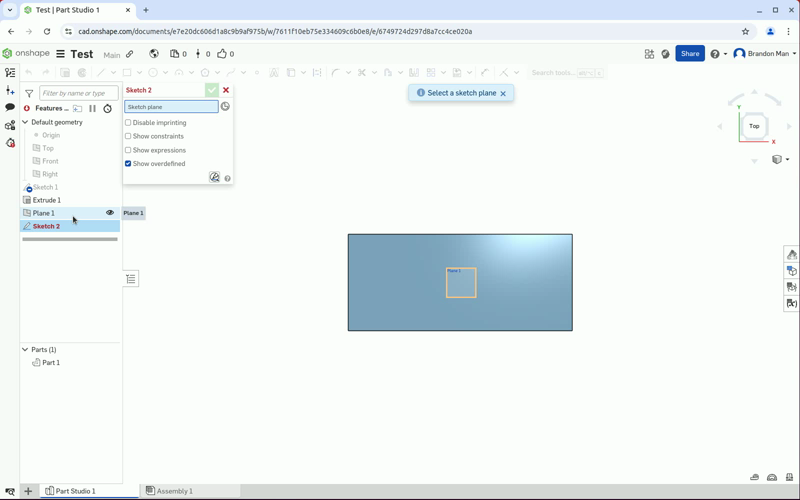
click(73, 215)
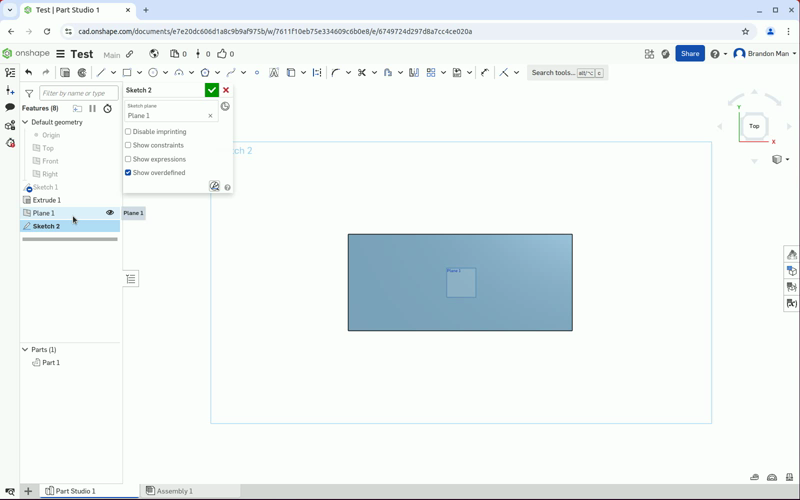
mouse_move(73, 352)
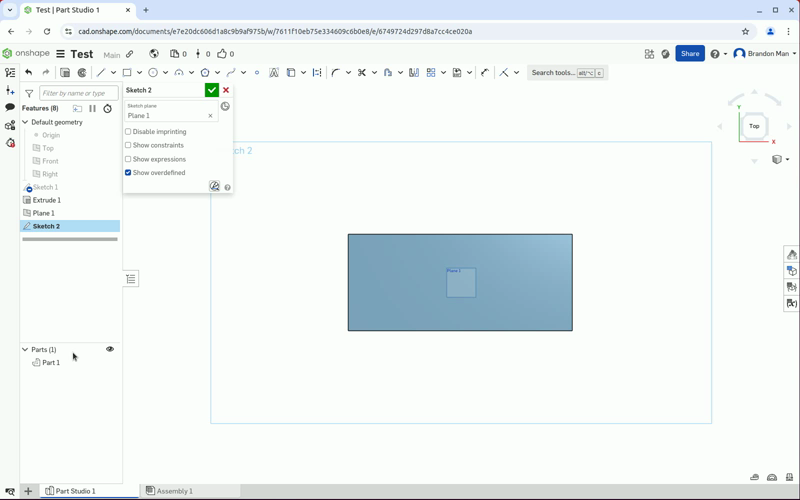
key(y)
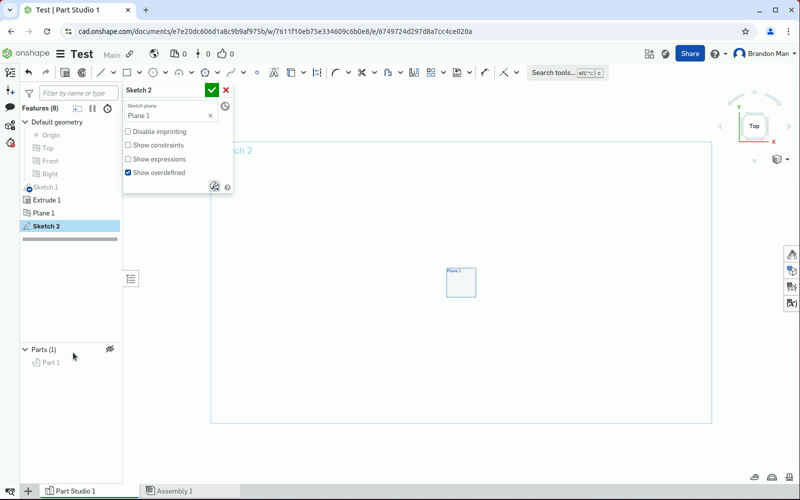
key(c)
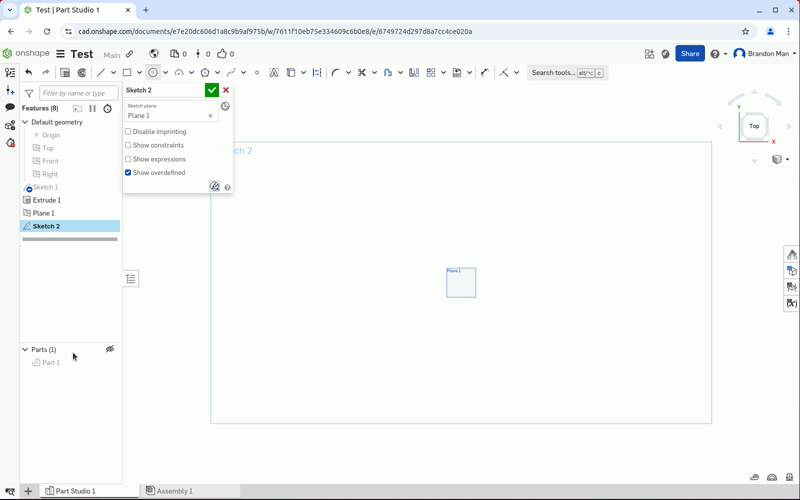
key_down(shift)
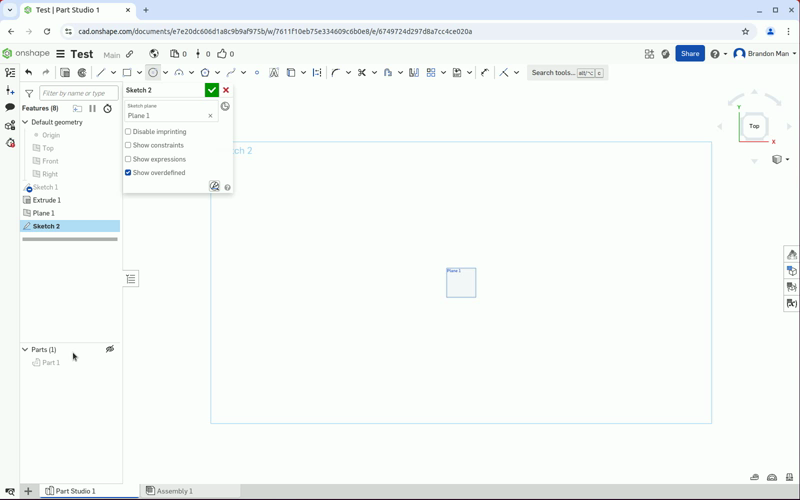
mouse_move(411, 281)
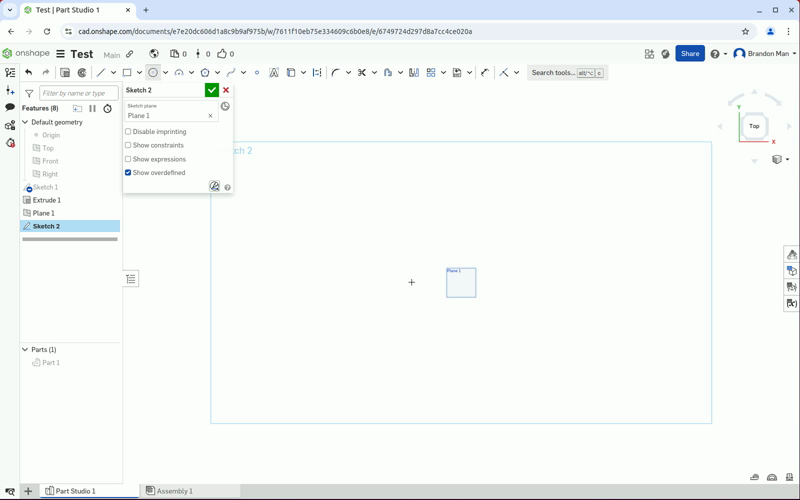
click(411, 281)
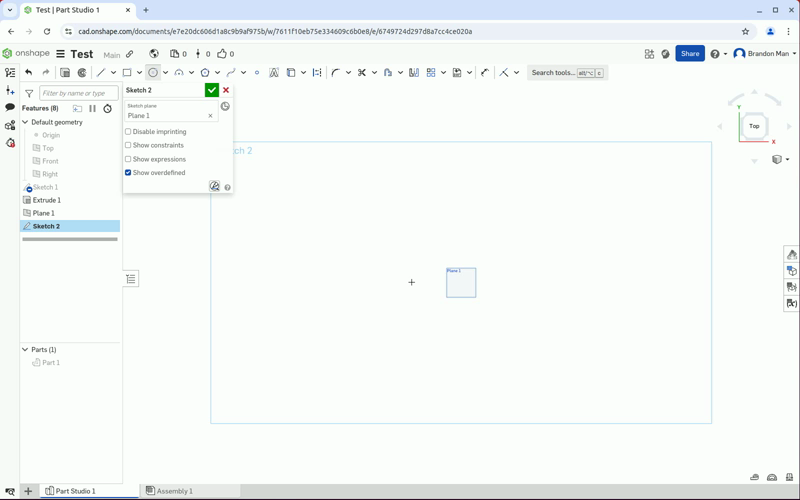
key_up(shift)
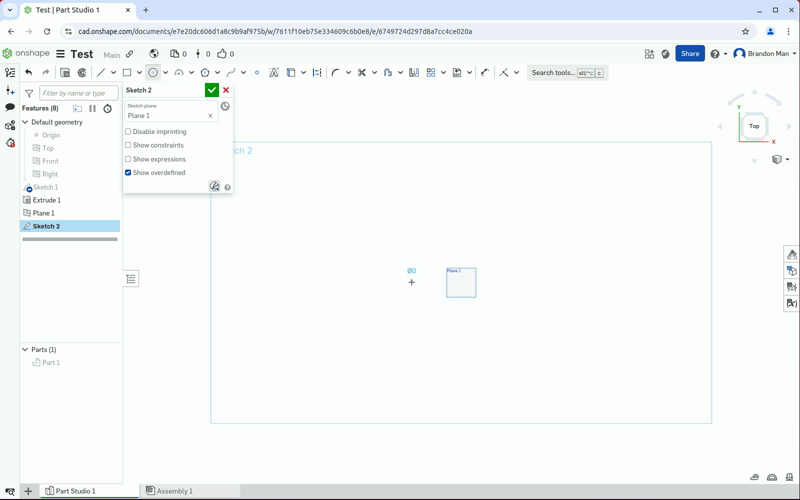
mouse_move(427, 281)
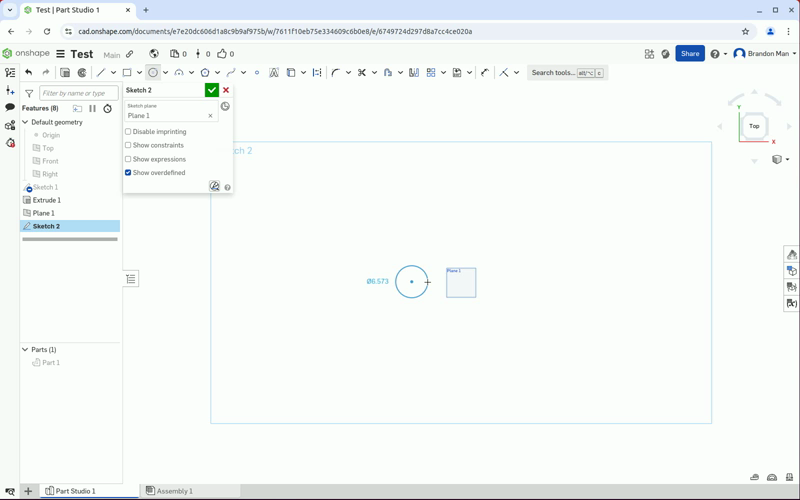
click(427, 281)
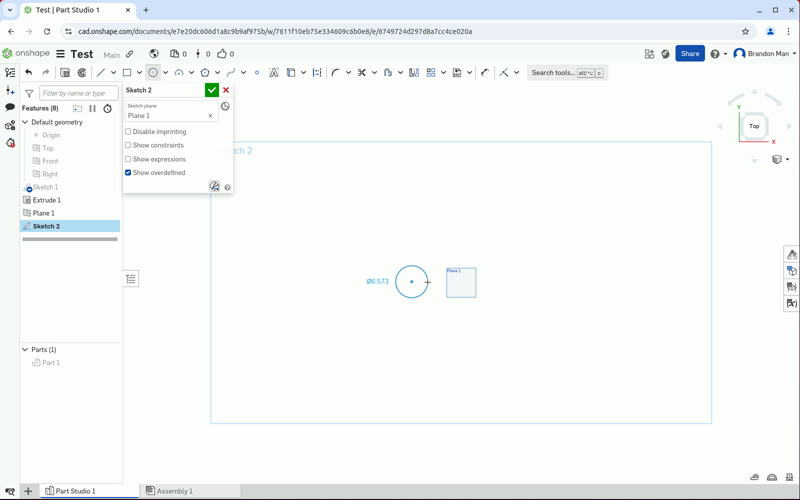
key(esc)
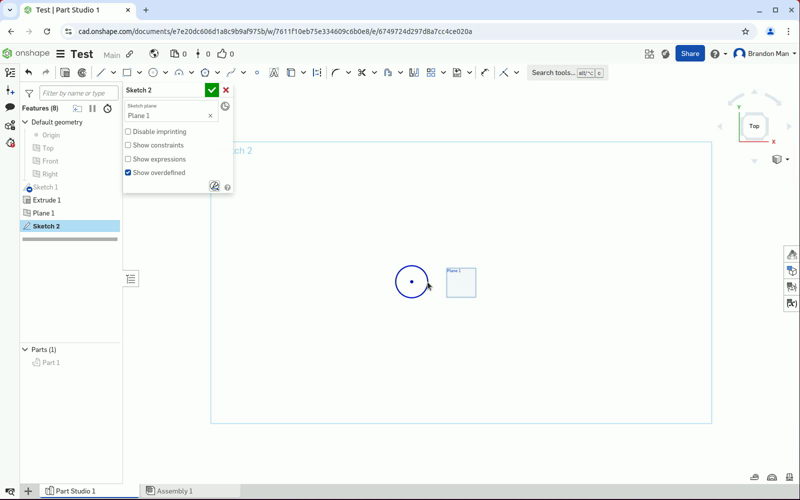
mouse_move(407, 280)
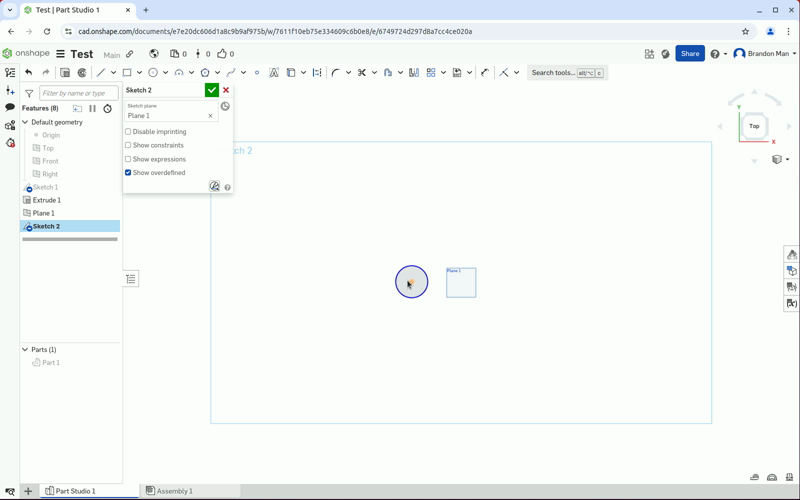
scroll(6)
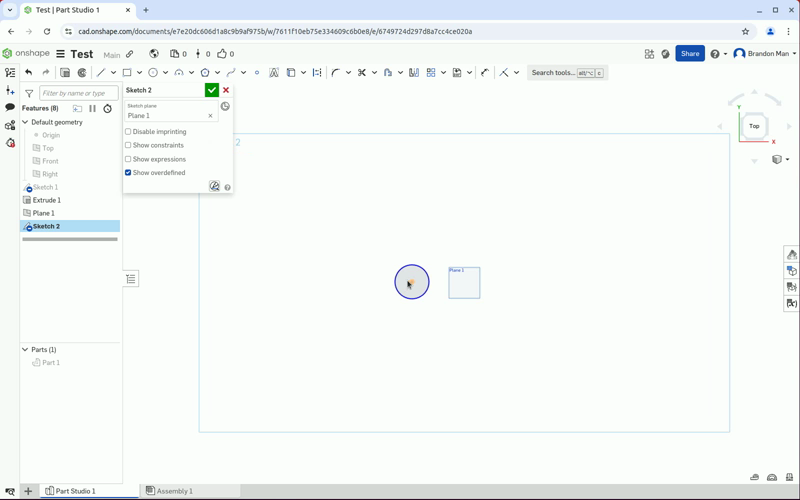
scroll(6)
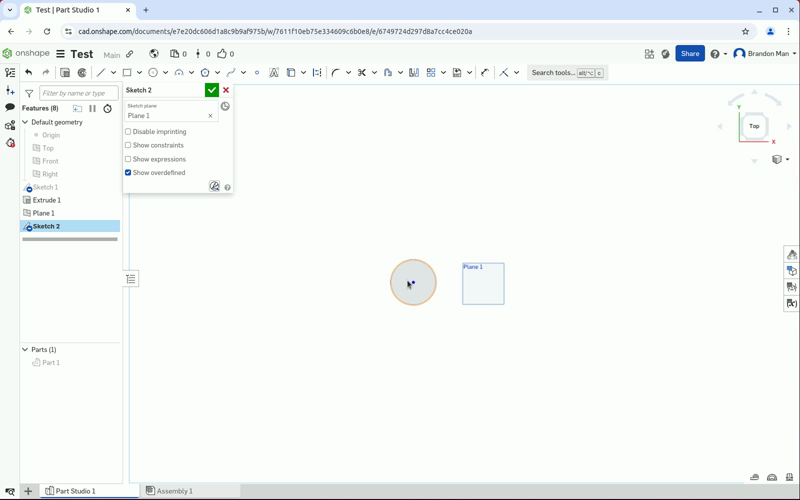
scroll(6)
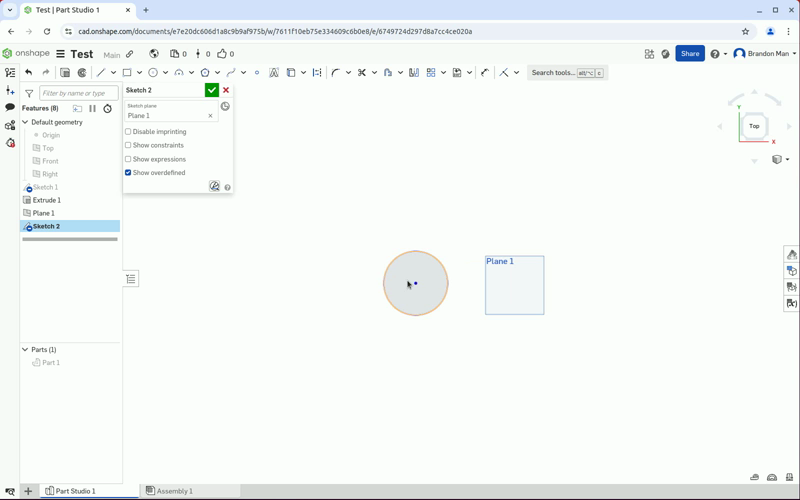
scroll(6)
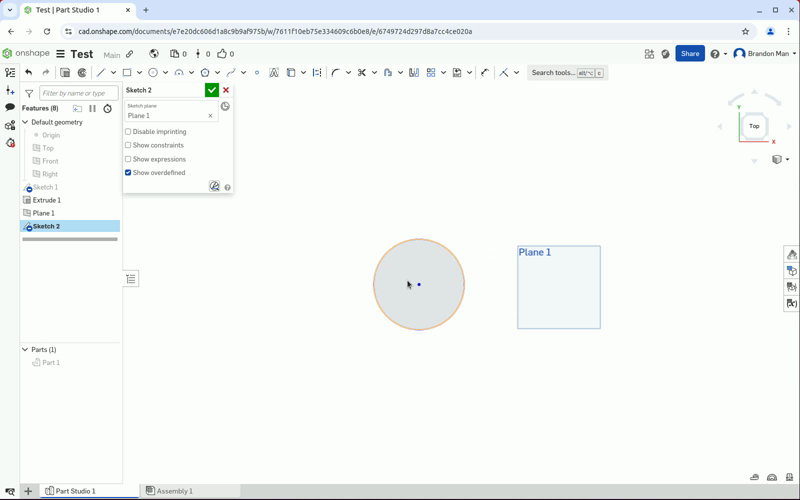
scroll(6)
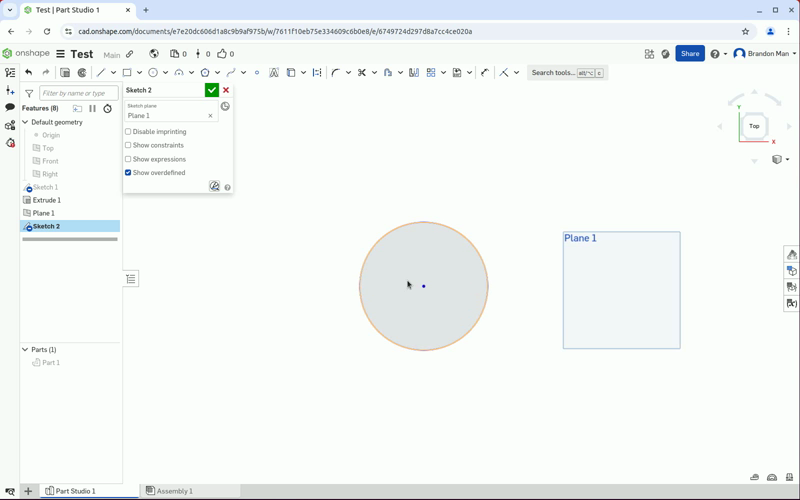
scroll(6)
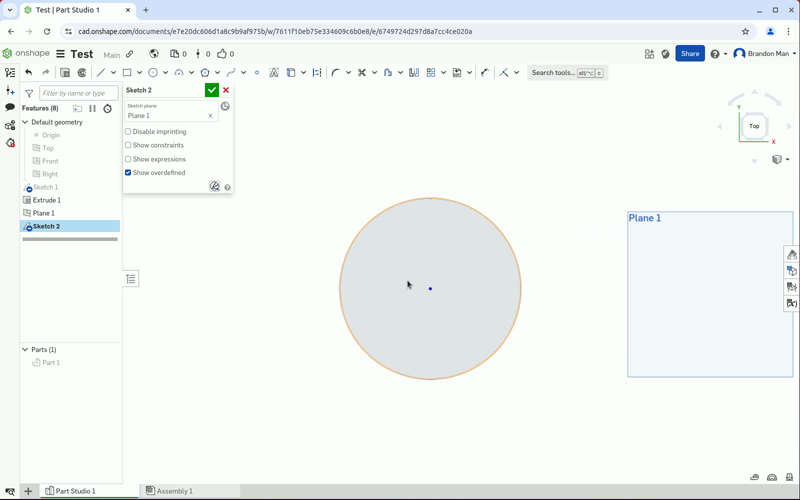
scroll(6)
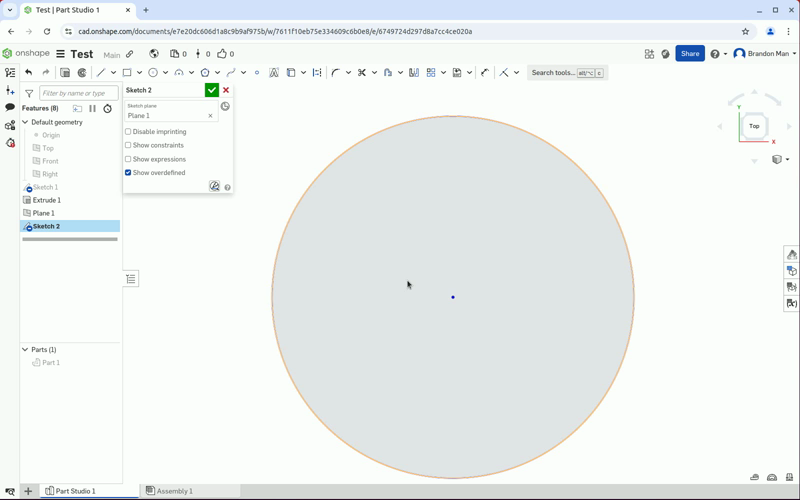
click(407, 280)
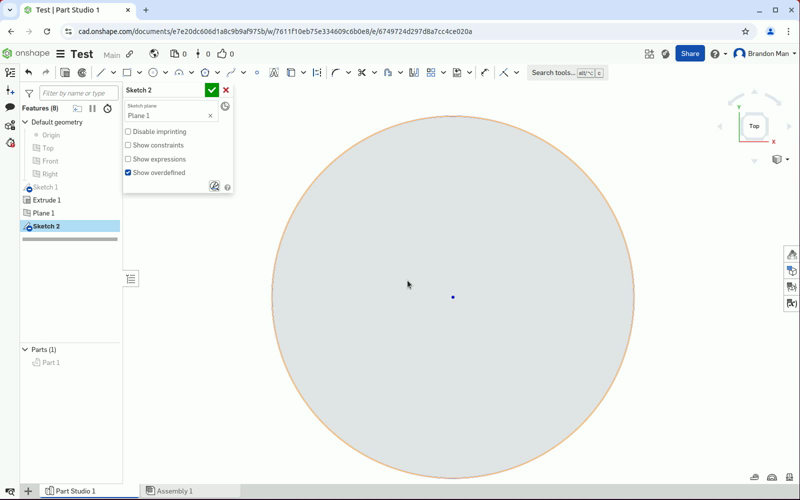
scroll(-6)
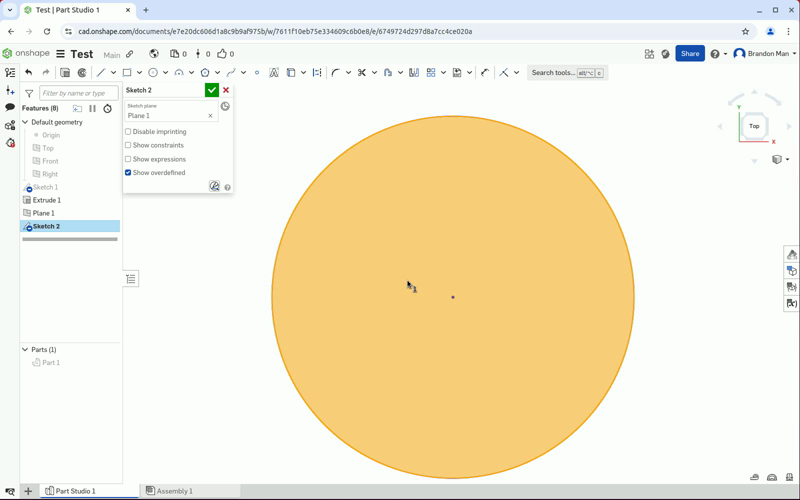
scroll(-6)
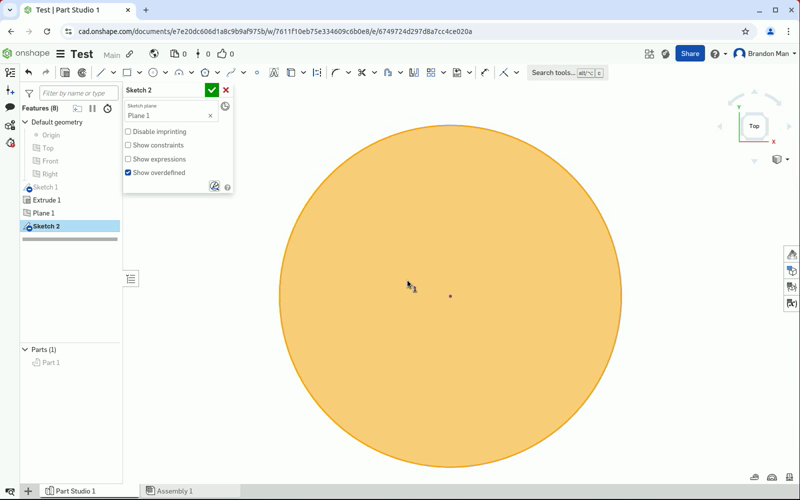
scroll(-6)
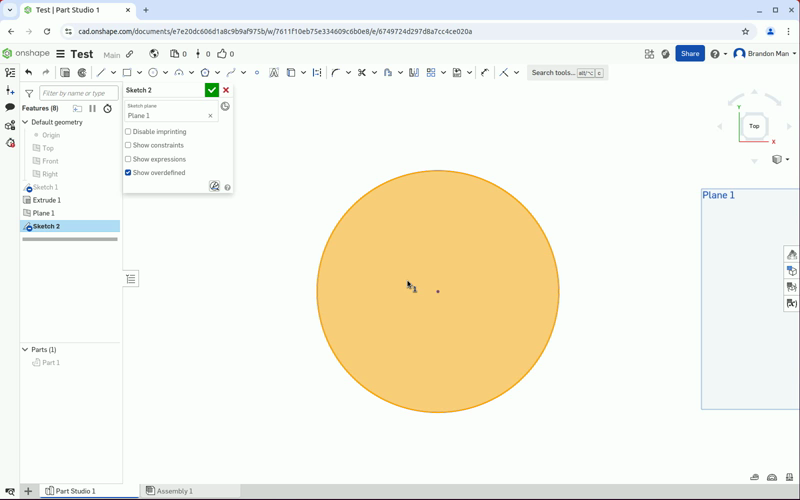
scroll(-6)
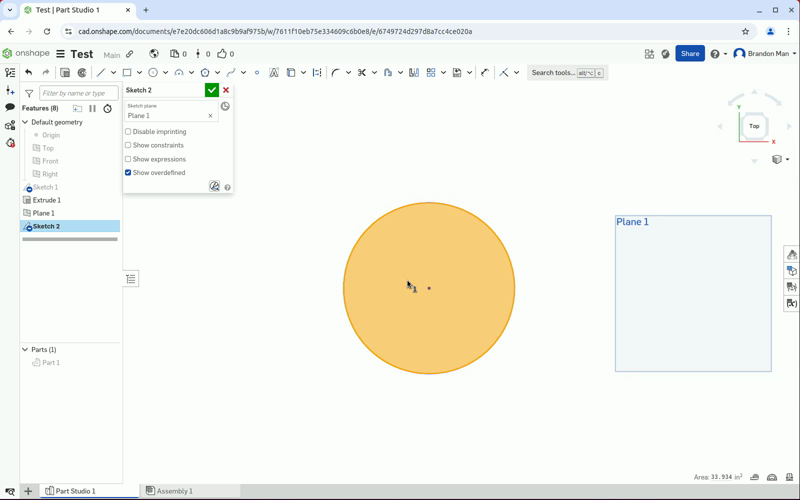
scroll(-6)
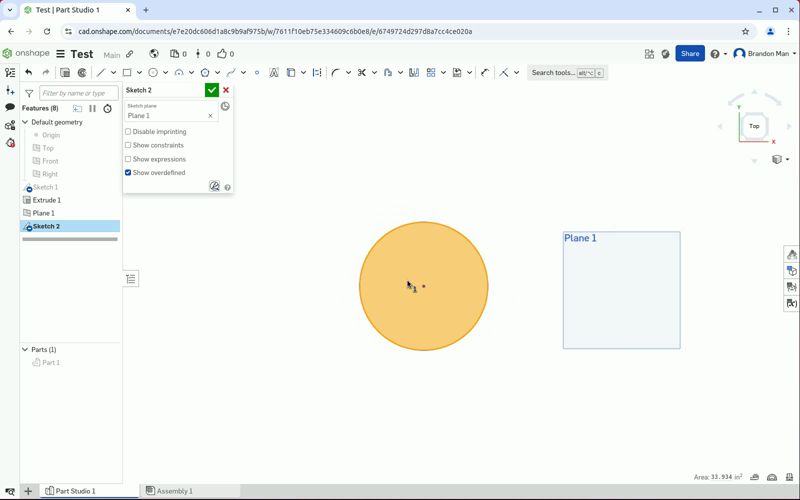
scroll(-6)
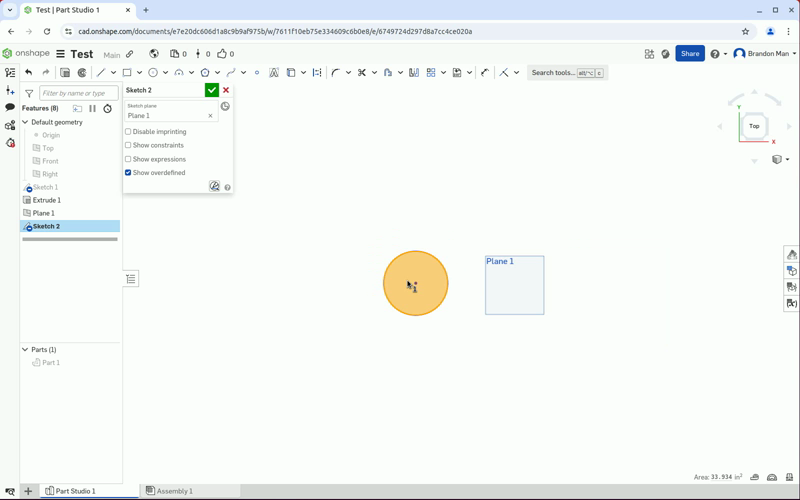
scroll(-6)
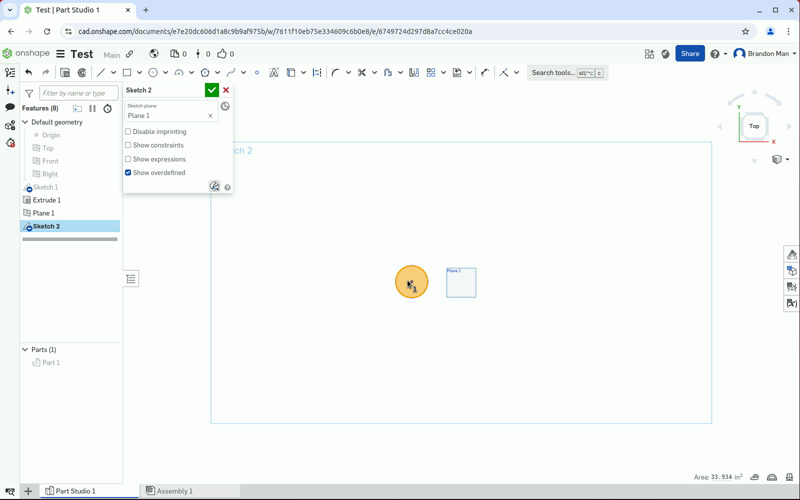
mouse_move(73, 352)
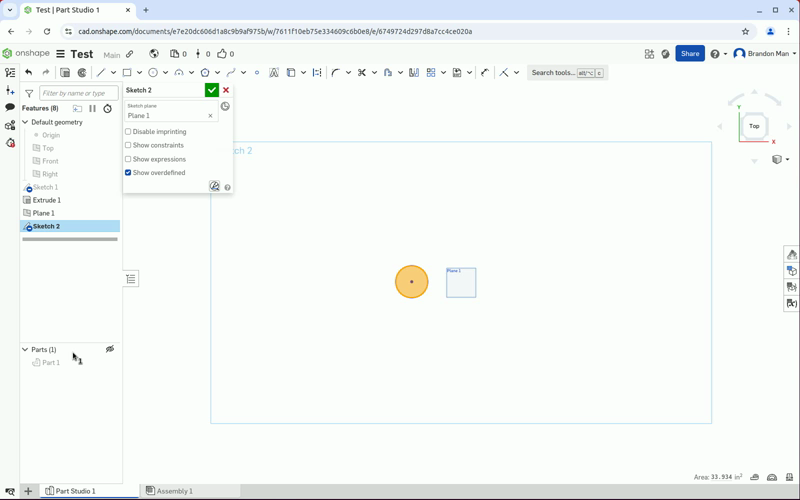
key(shift+y)
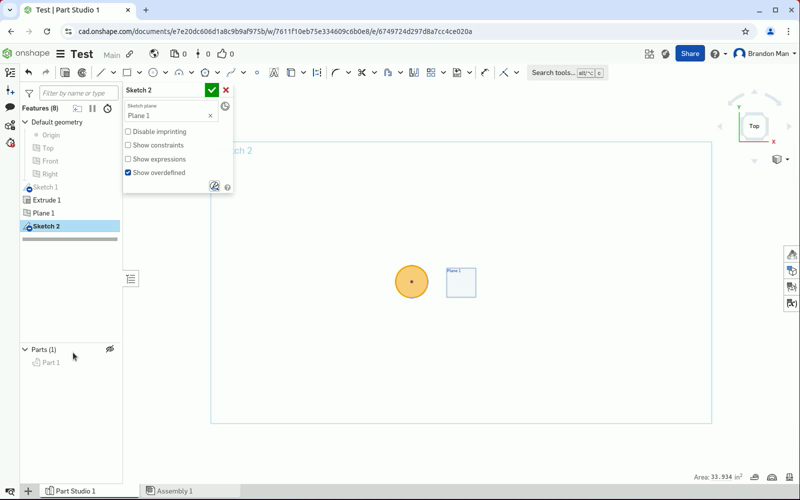
key(shift+e)
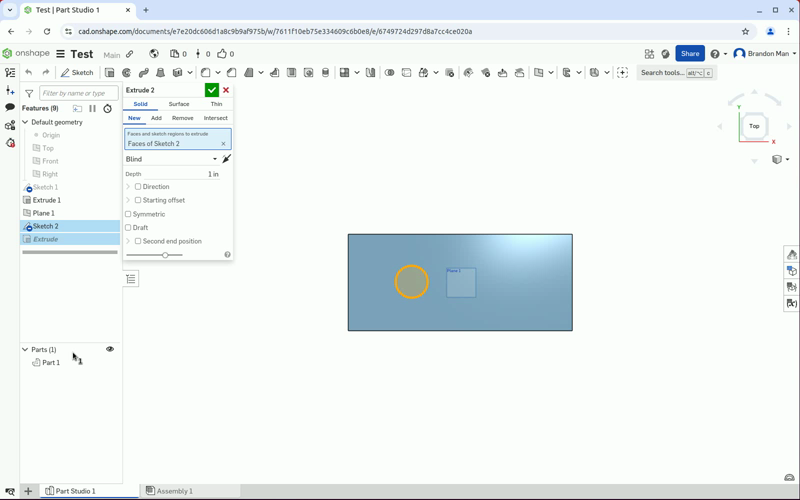
mouse_move(143, 106)
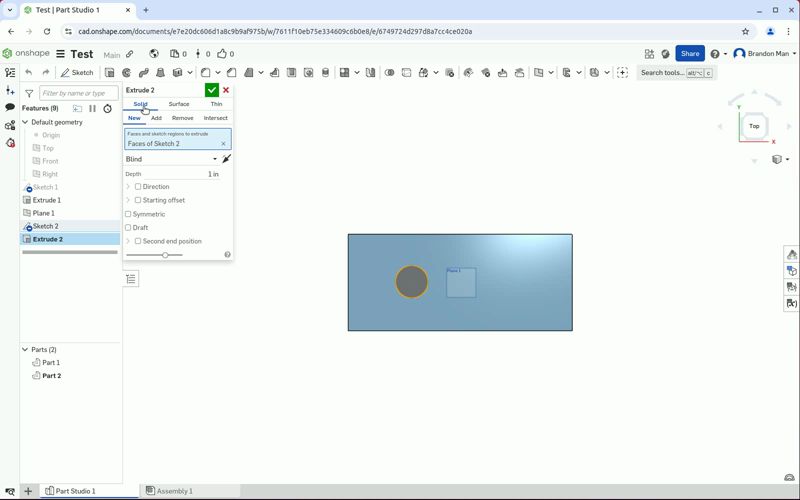
click(143, 106)
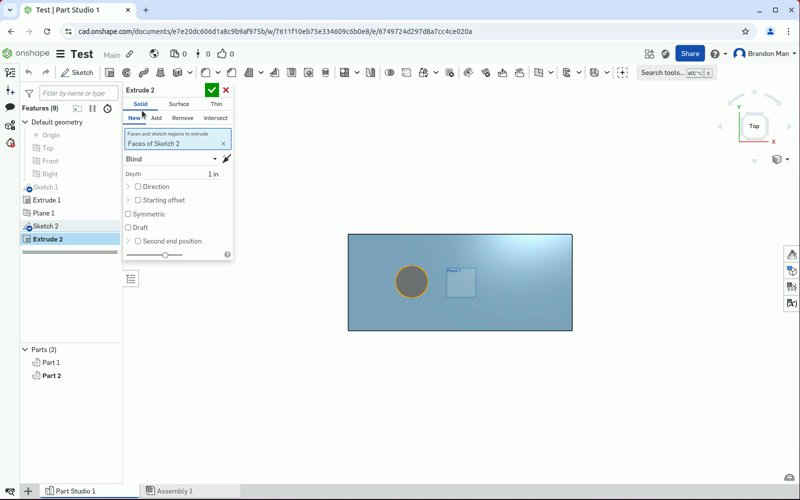
mouse_move(137, 120)
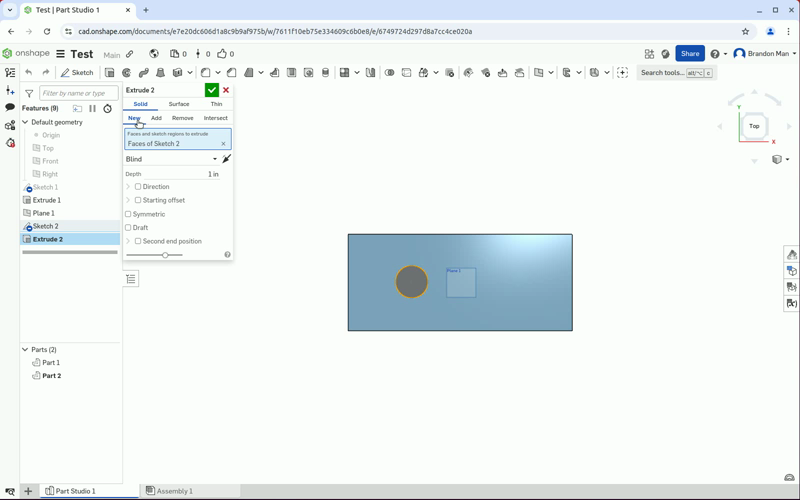
click(137, 120)
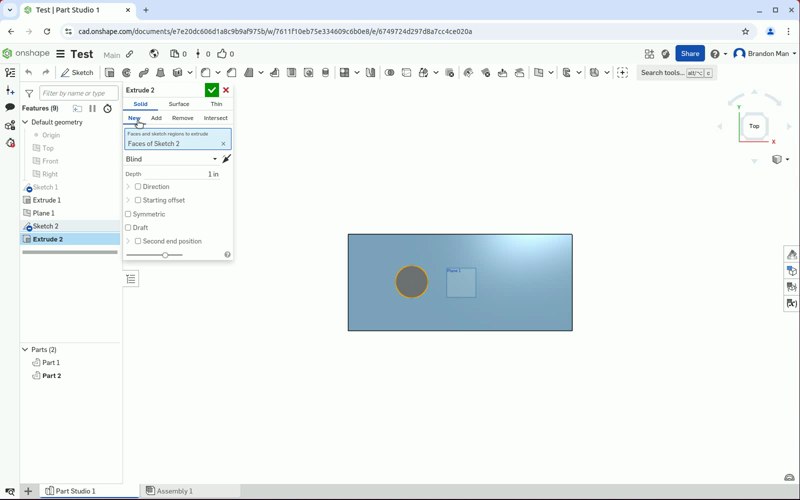
key(tab, 4)
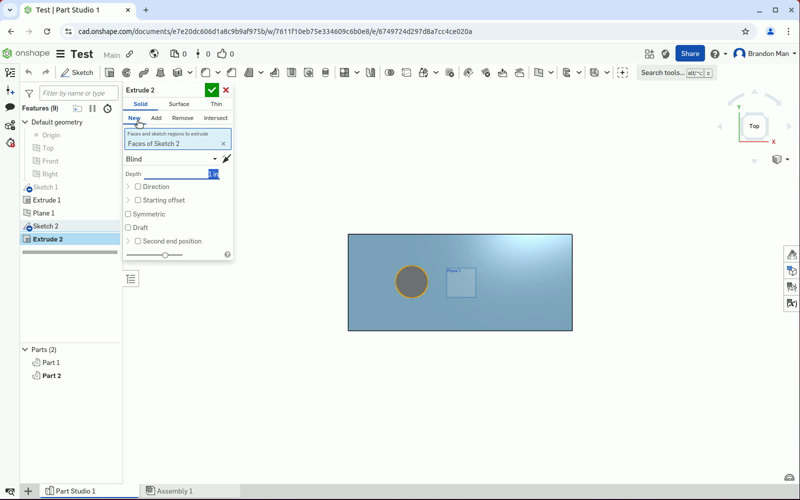
text(3.37)
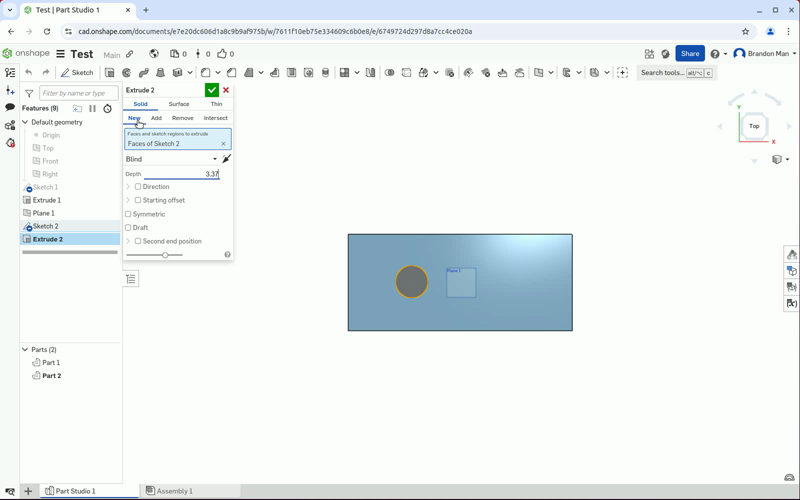
key(enter)
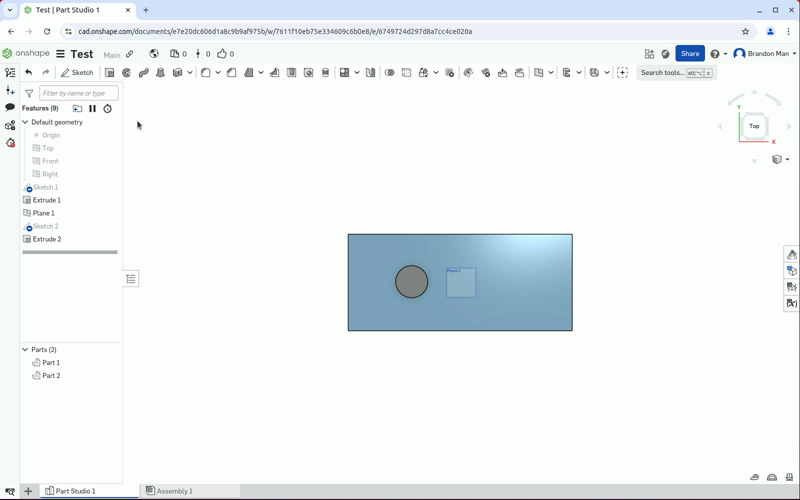
key(shift+h)
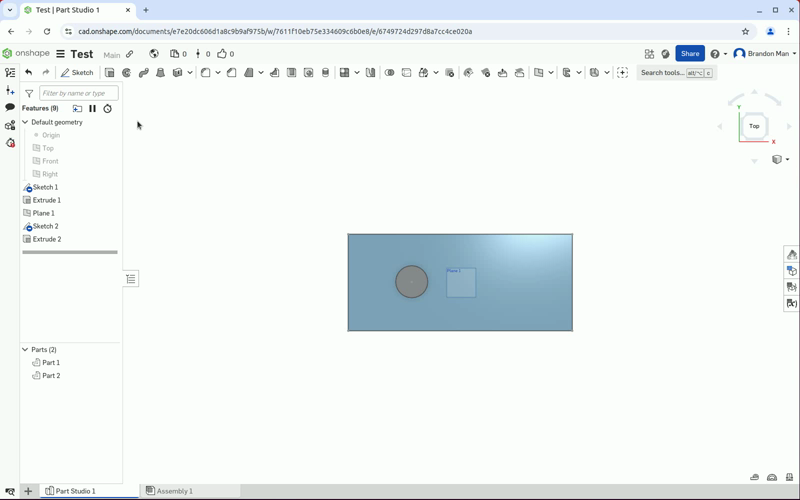
key(shift+h)
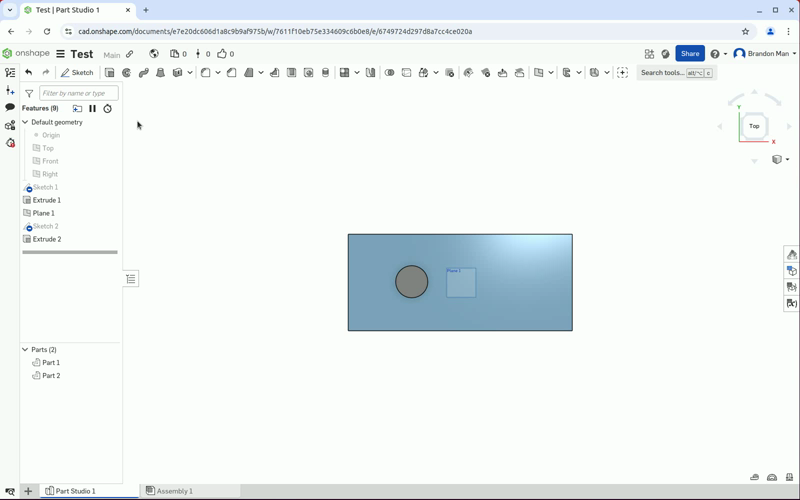
mouse_move(73, 189)
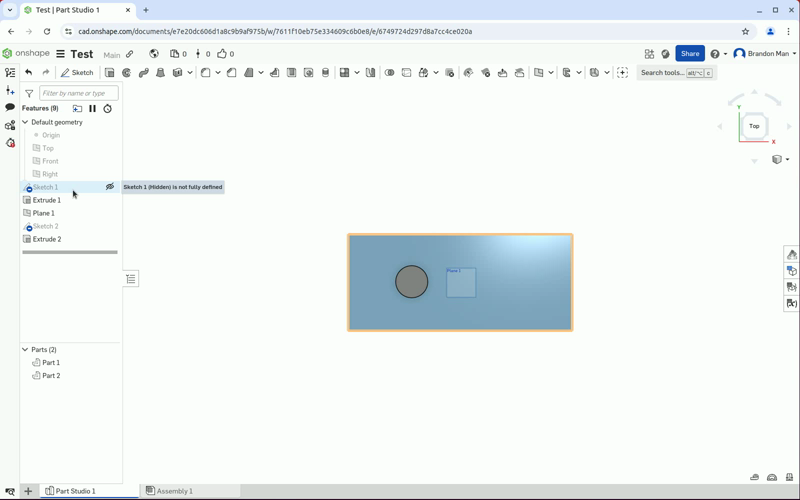
click(73, 189)
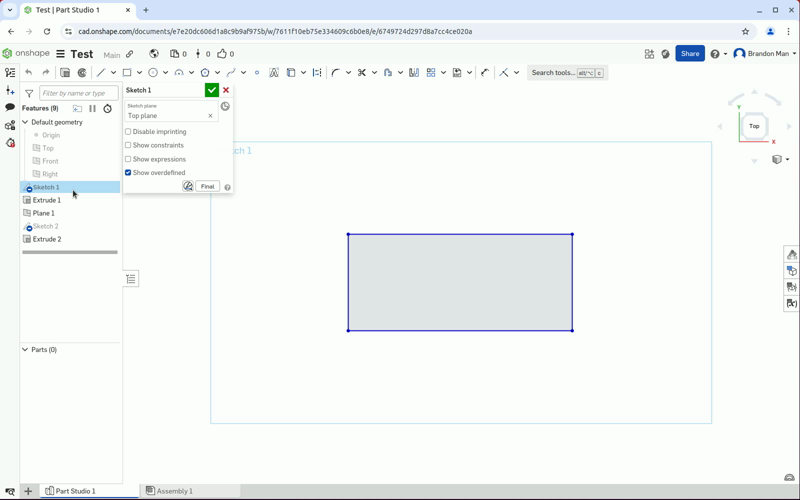
mouse_move(229, 92)
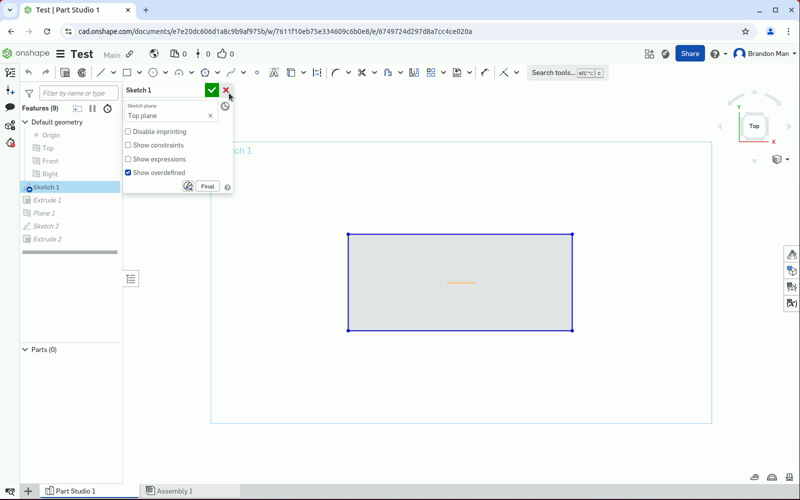
click(229, 92)
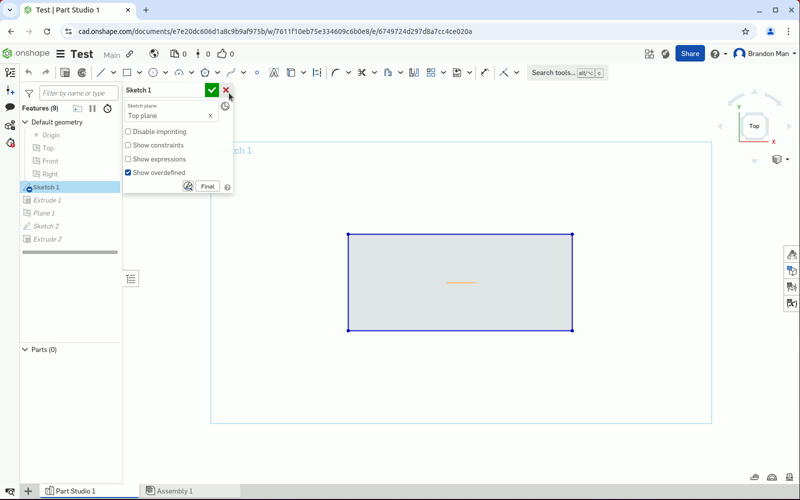
key(shift+s)
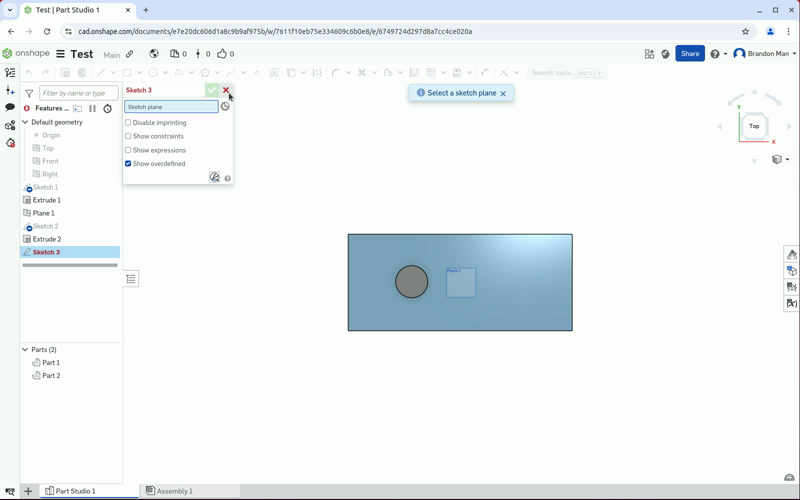
mouse_move(73, 215)
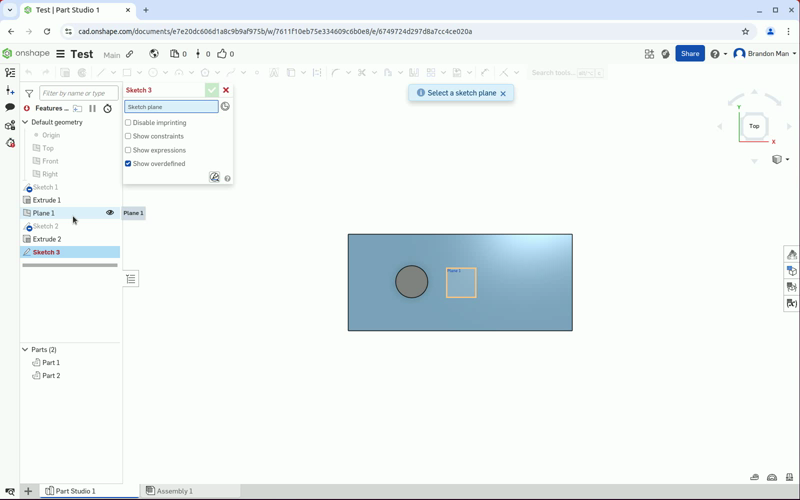
click(73, 215)
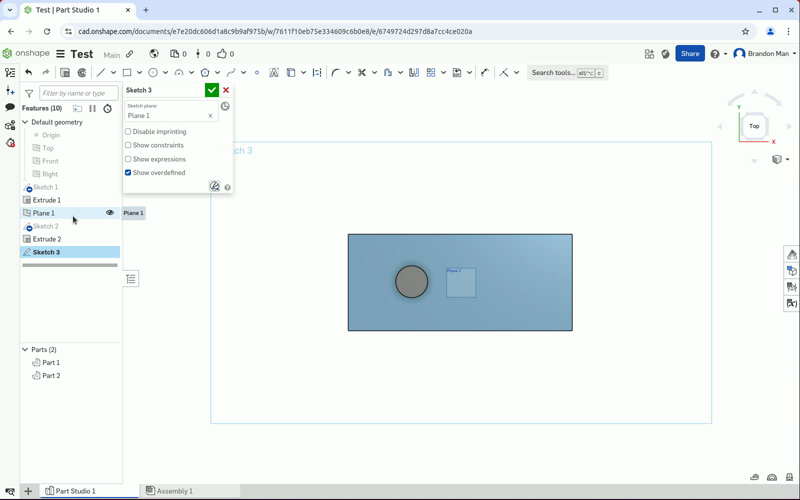
mouse_move(73, 352)
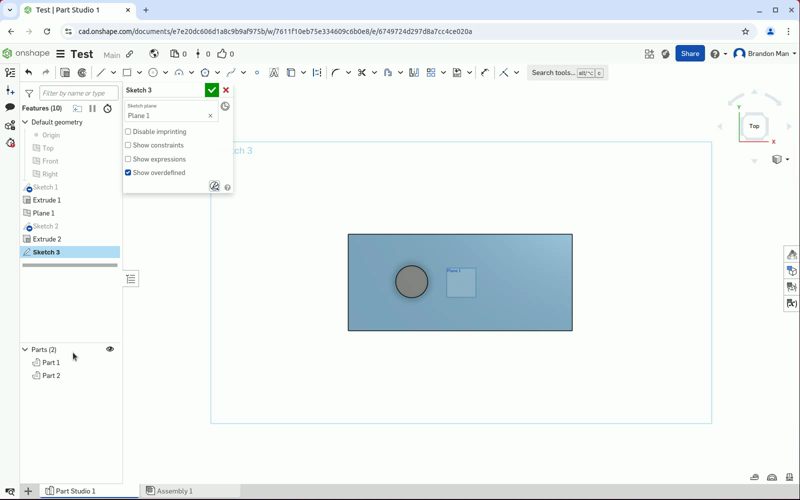
key(y)
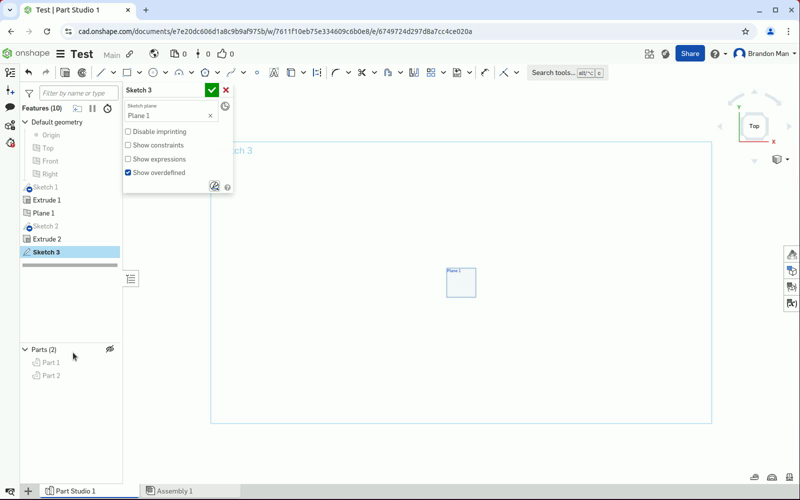
key(c)
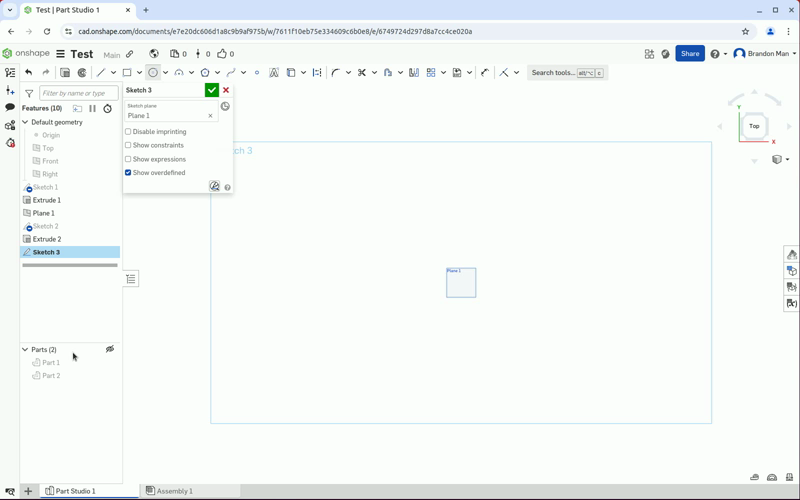
key_down(shift)
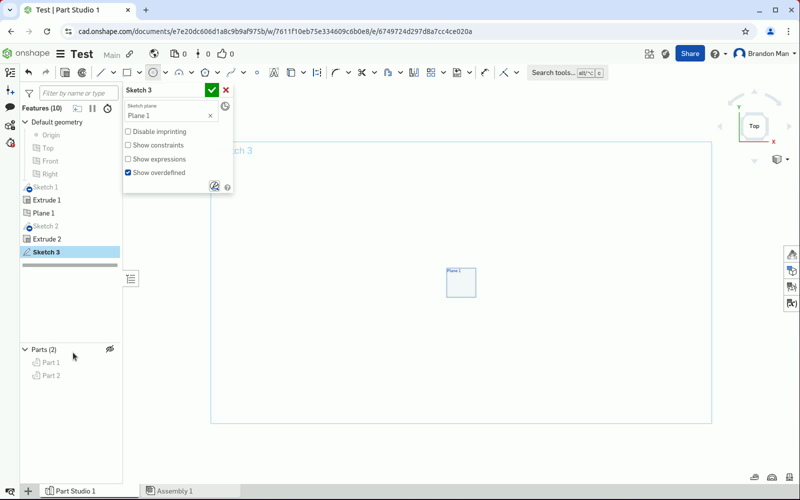
mouse_move(460, 282)
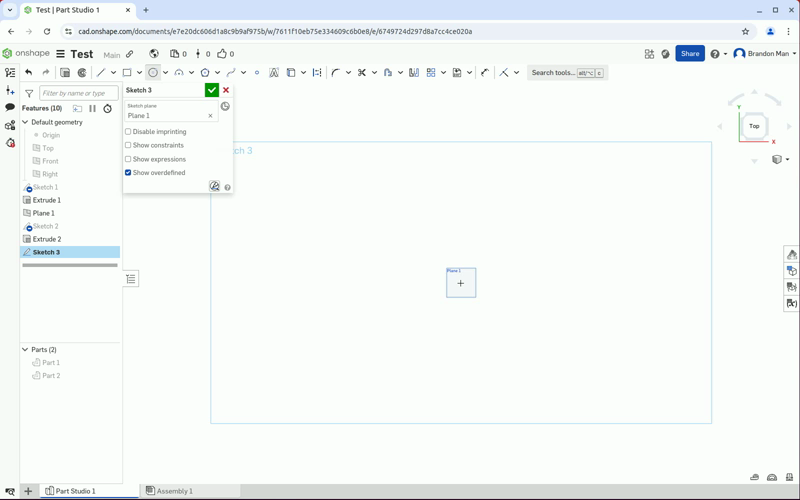
click(460, 282)
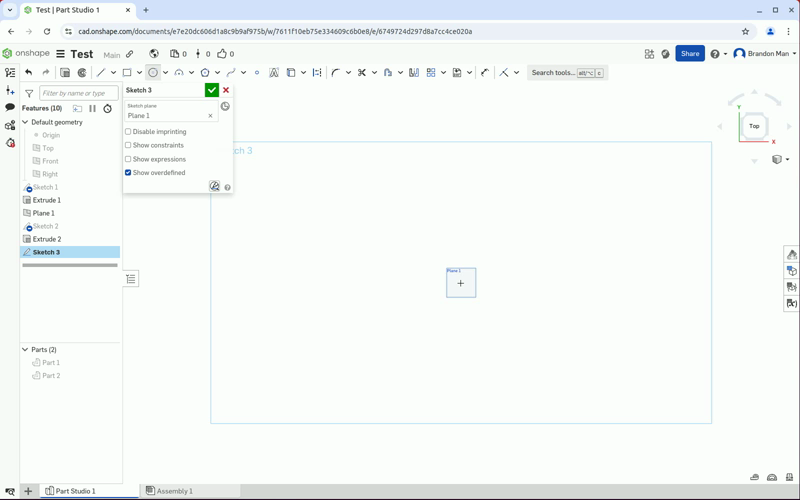
key_up(shift)
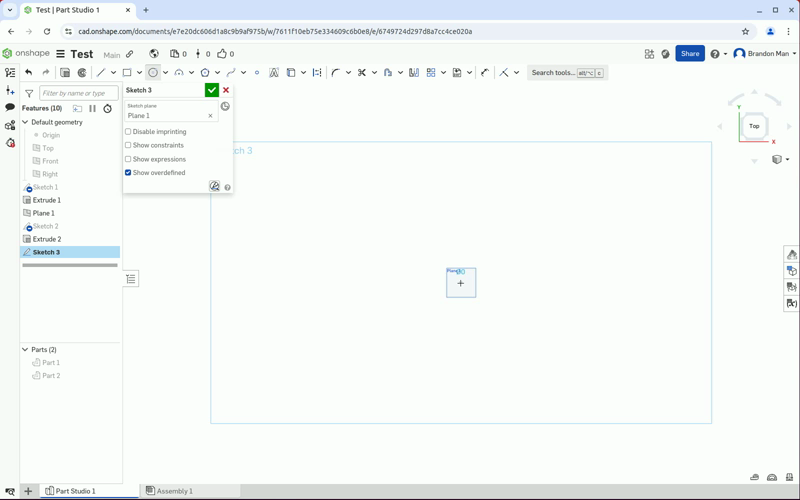
mouse_move(477, 282)
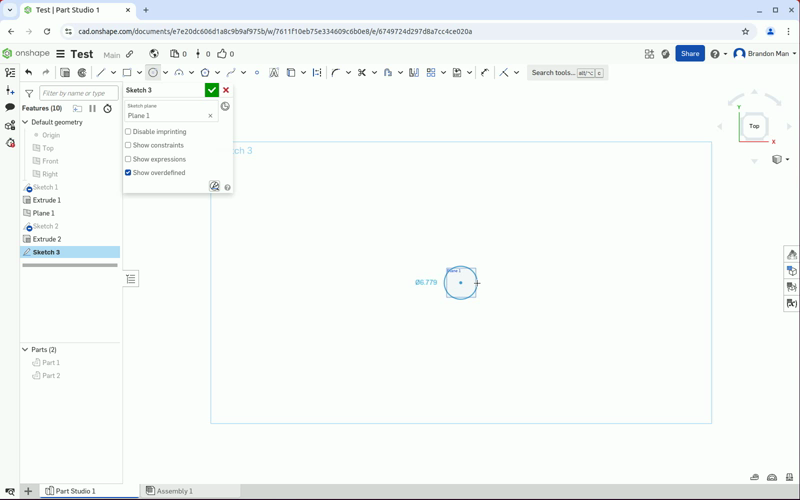
click(477, 282)
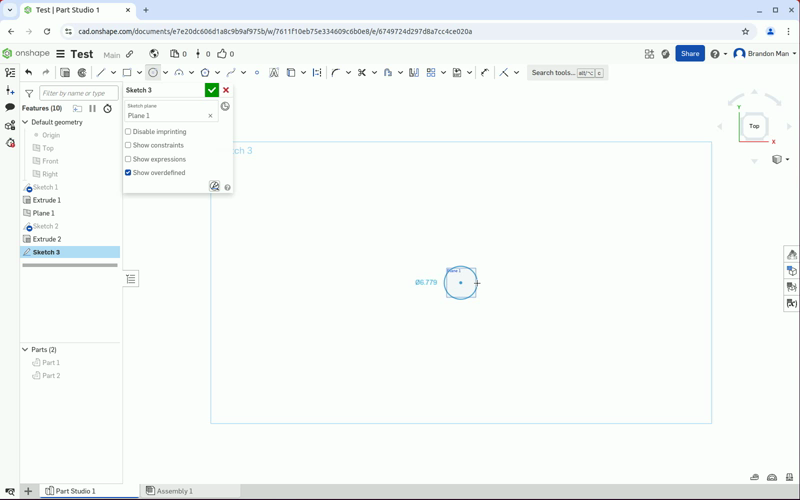
key(esc)
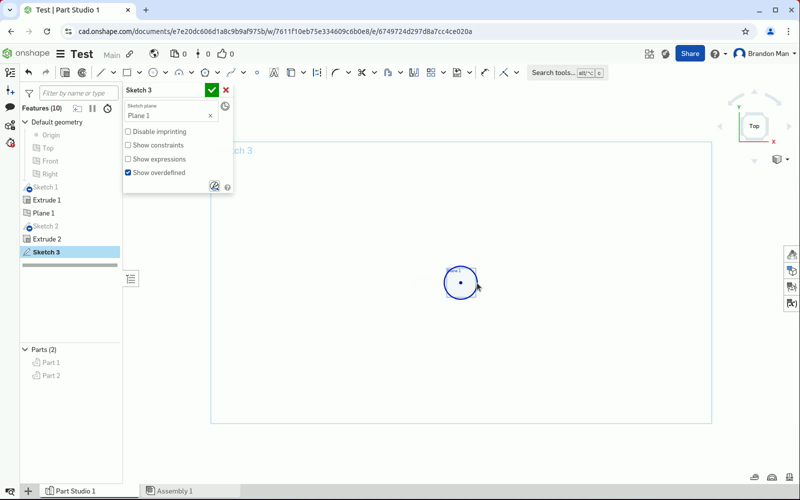
mouse_move(467, 269)
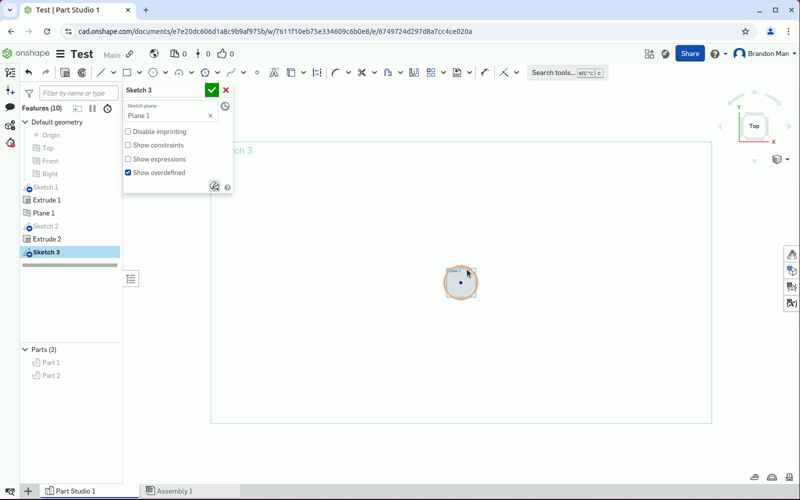
scroll(6)
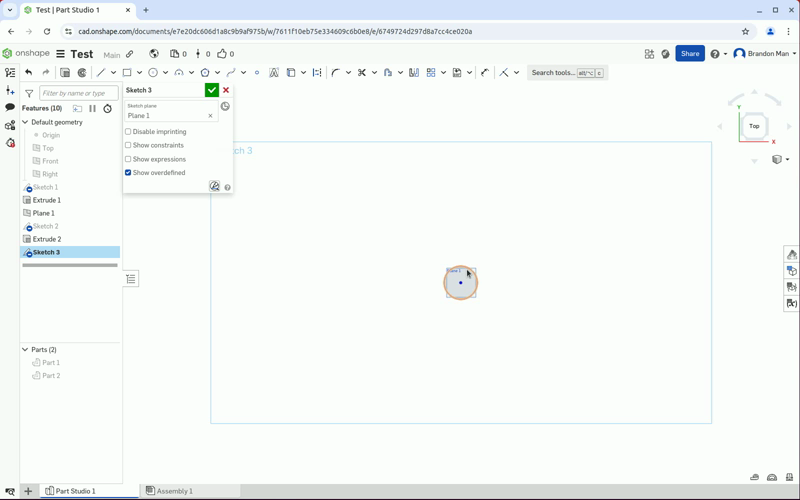
scroll(6)
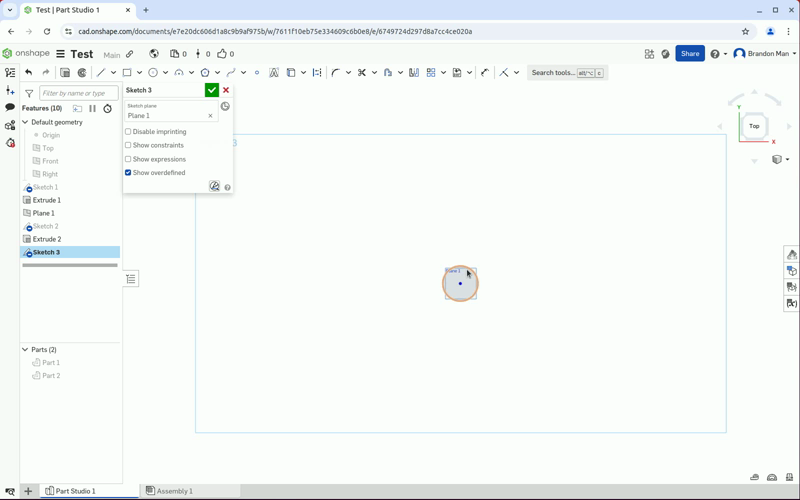
scroll(6)
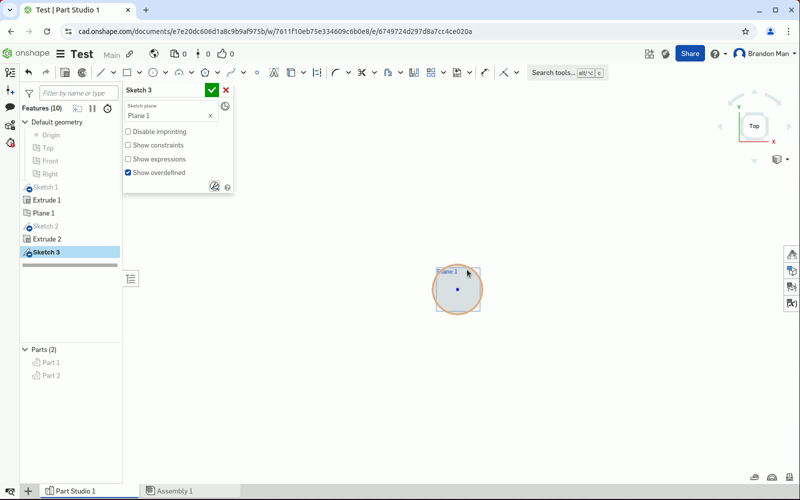
scroll(6)
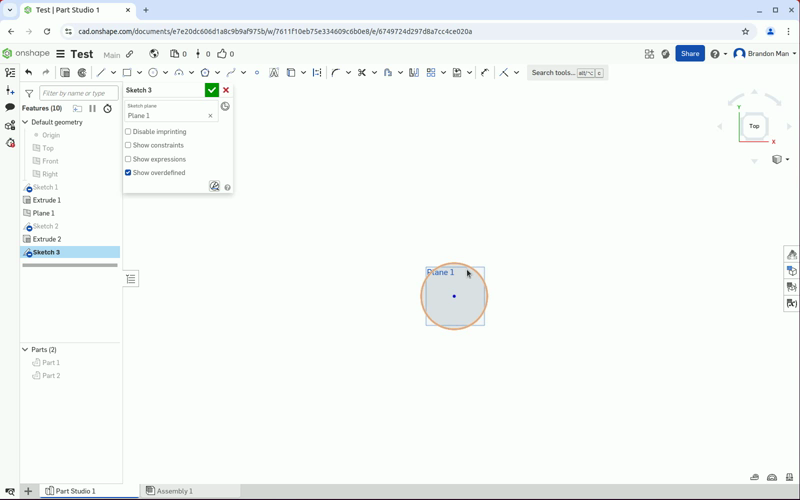
scroll(6)
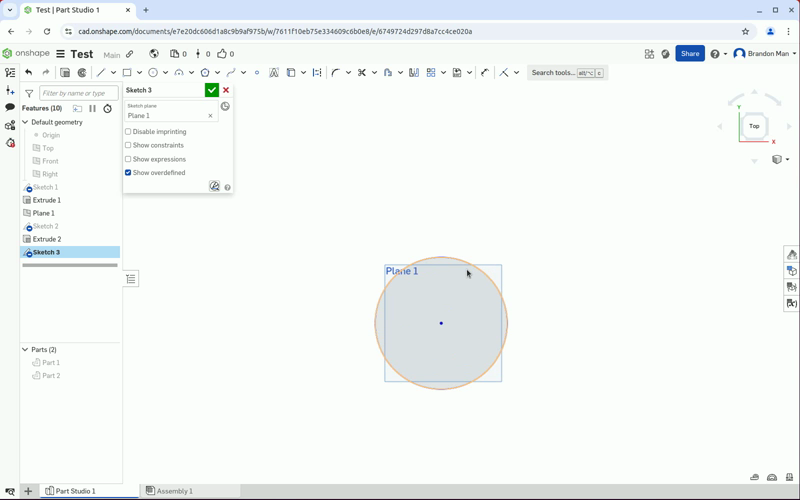
scroll(6)
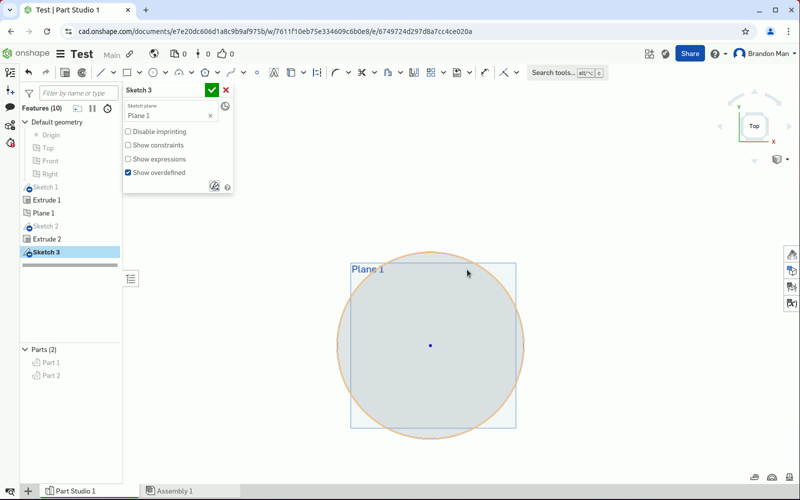
scroll(6)
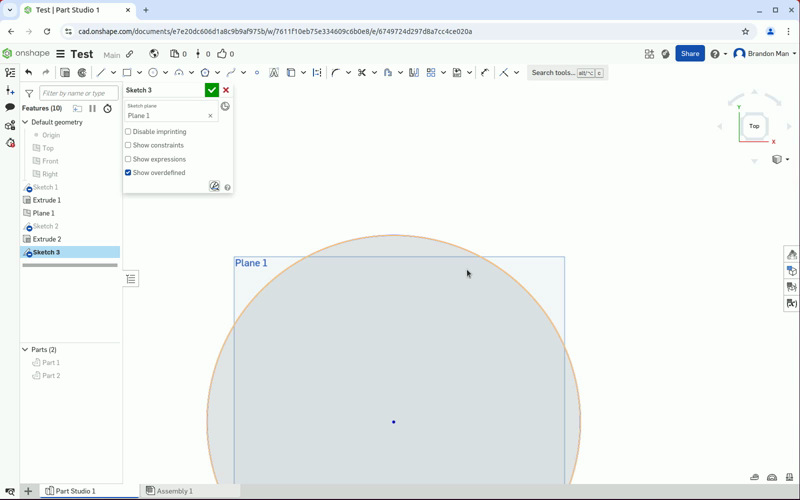
click(467, 269)
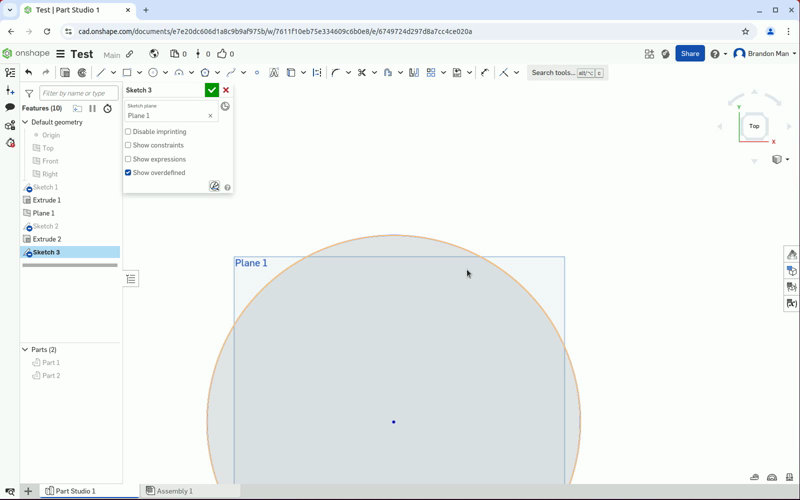
scroll(-6)
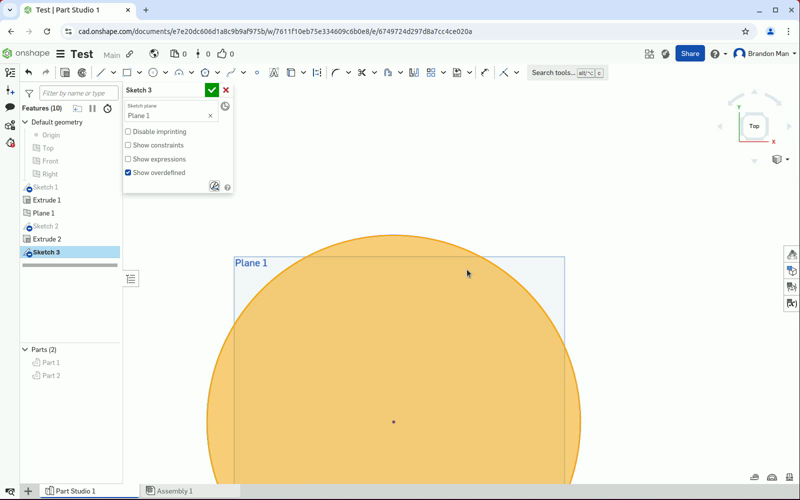
scroll(-6)
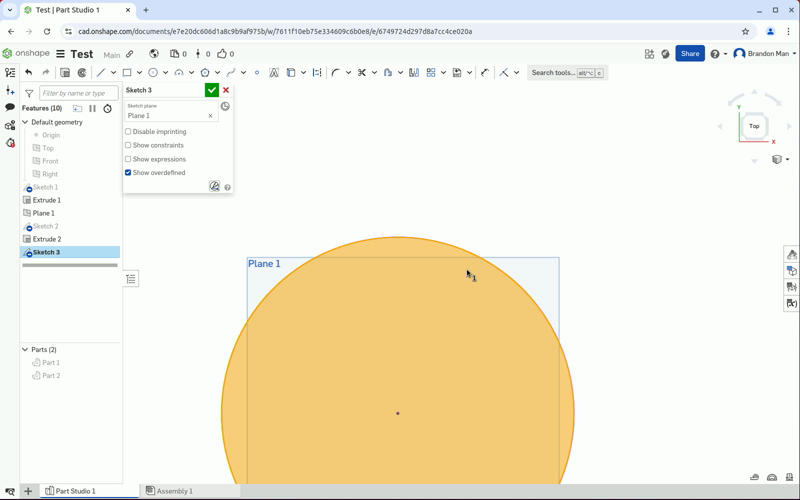
scroll(-6)
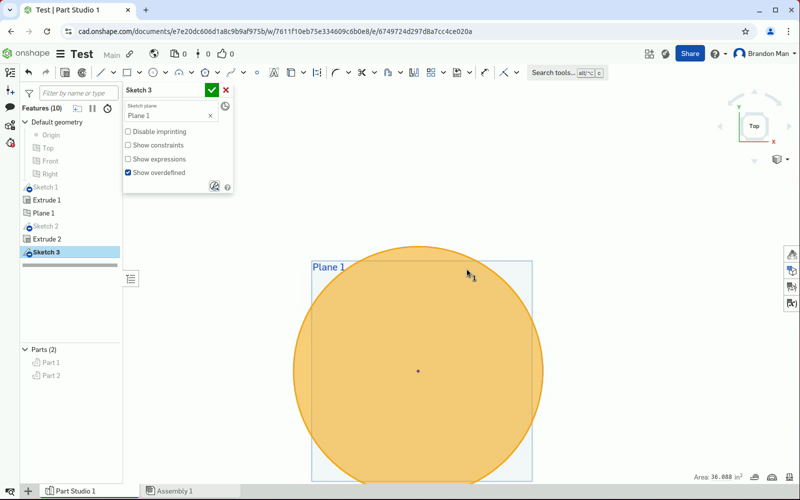
scroll(-6)
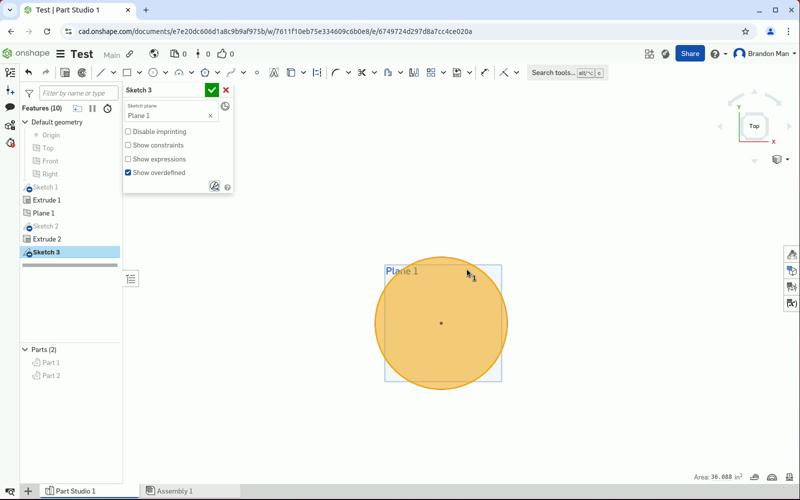
scroll(-6)
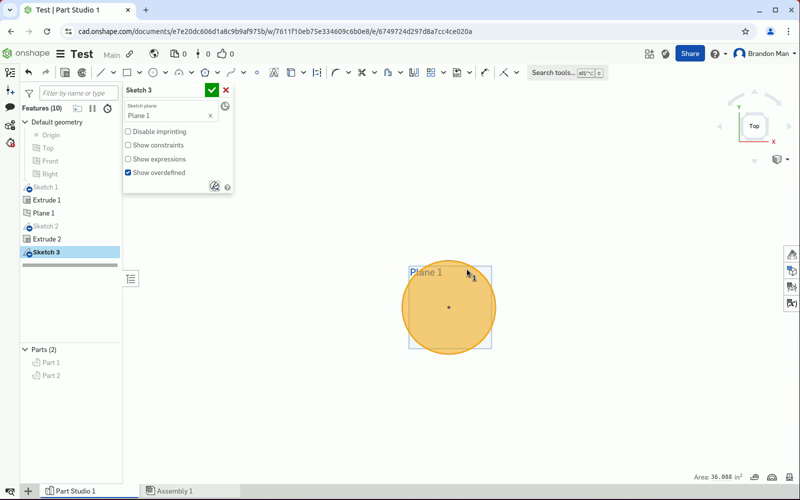
scroll(-6)
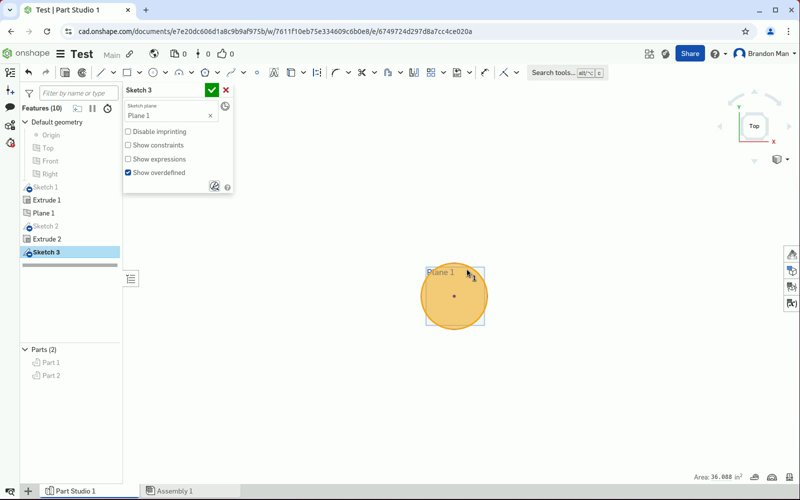
scroll(-6)
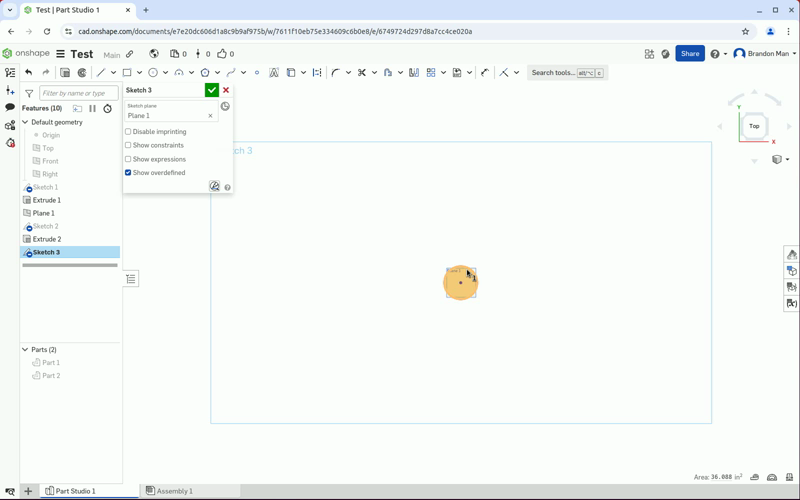
mouse_move(73, 352)
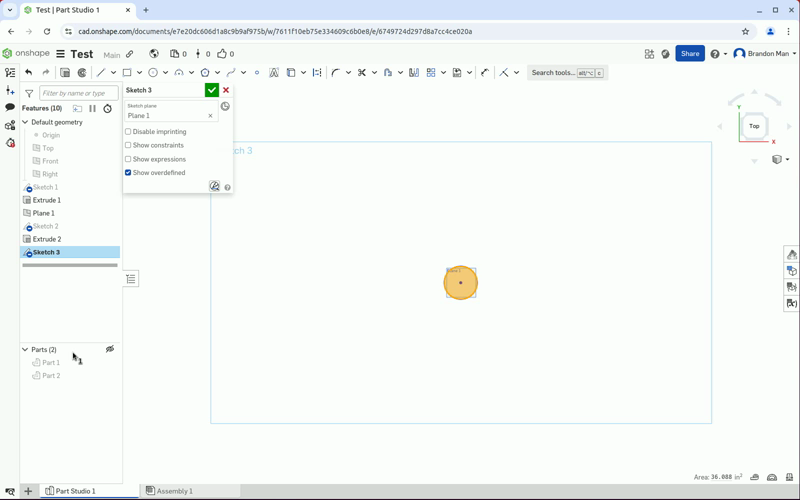
key(shift+y)
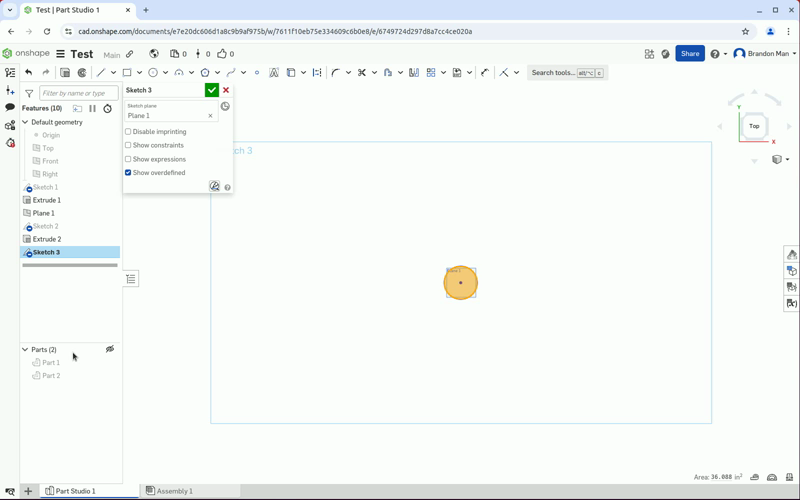
key(shift+e)
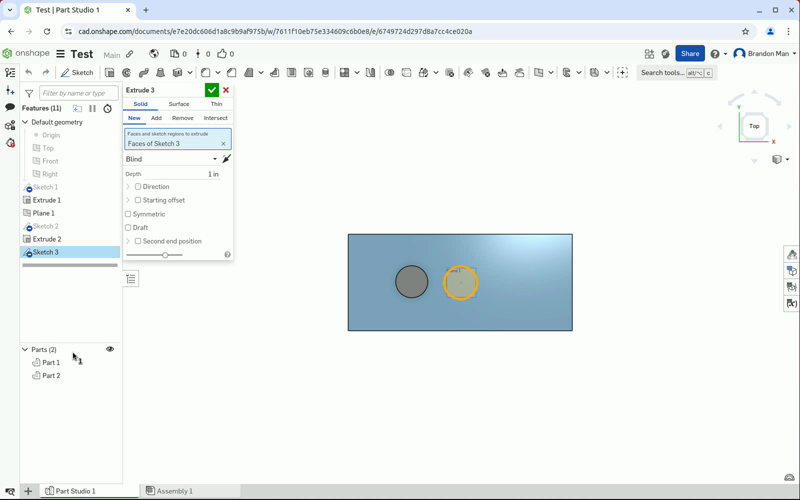
mouse_move(143, 106)
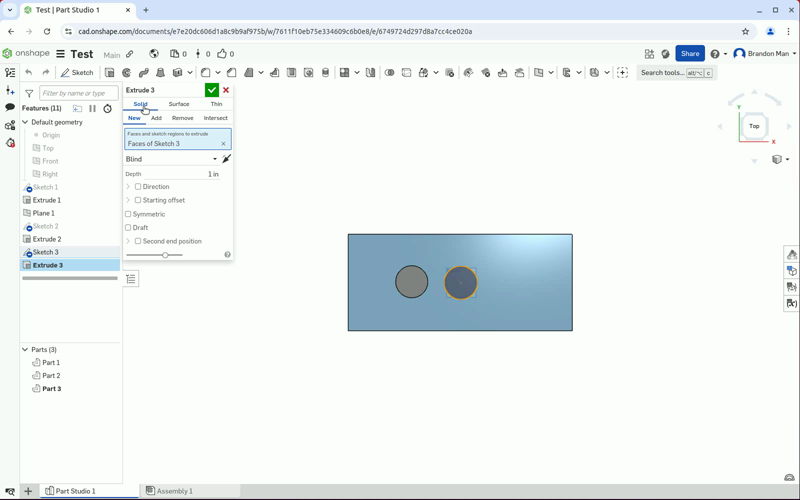
click(143, 106)
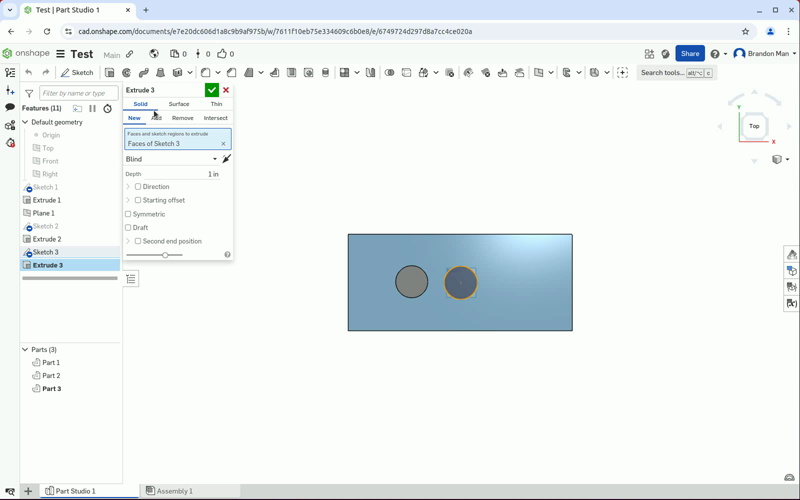
mouse_move(186, 120)
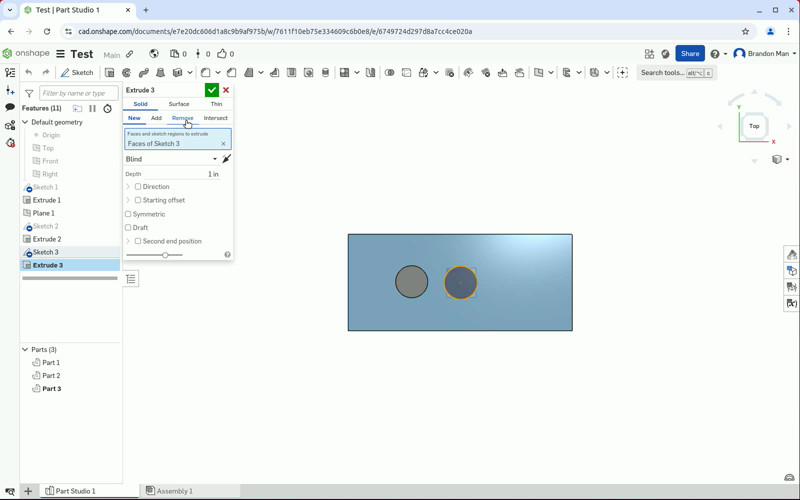
click(186, 120)
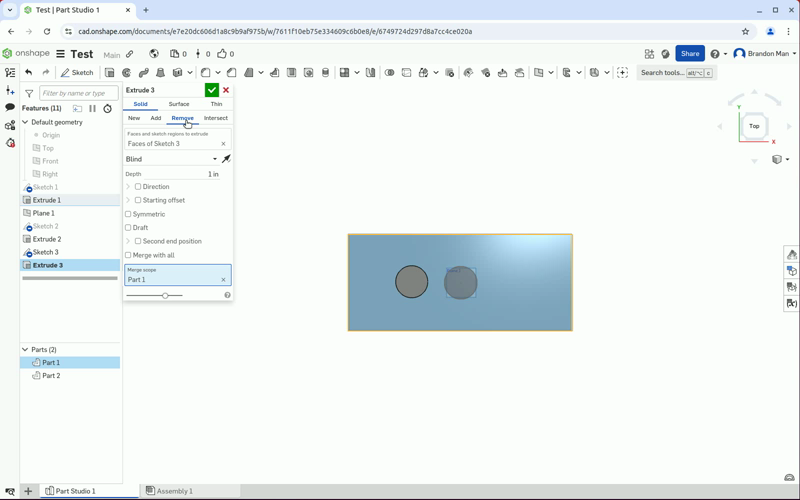
key(tab, 4)
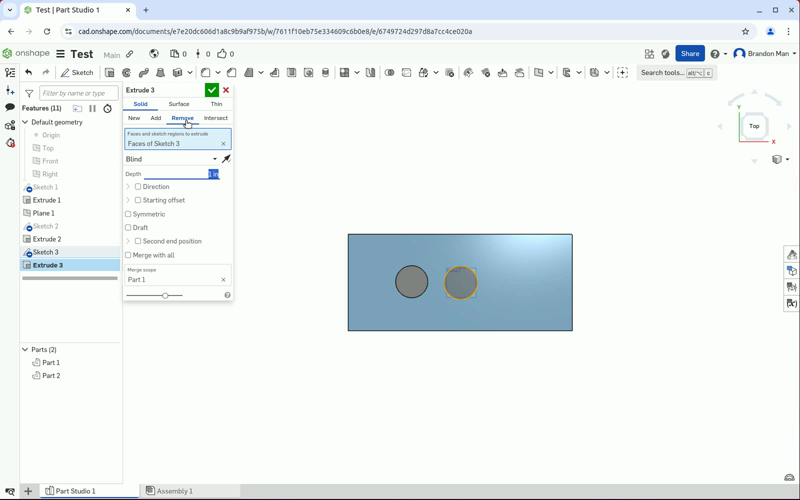
text(24.312)
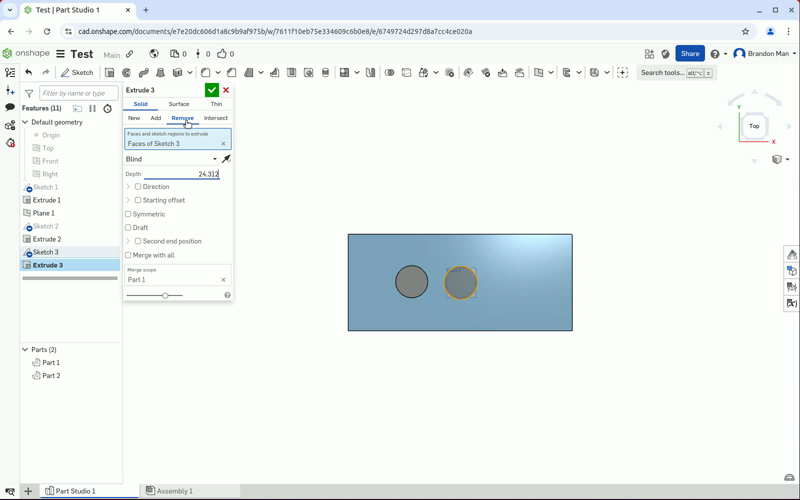
key(tab, 6)
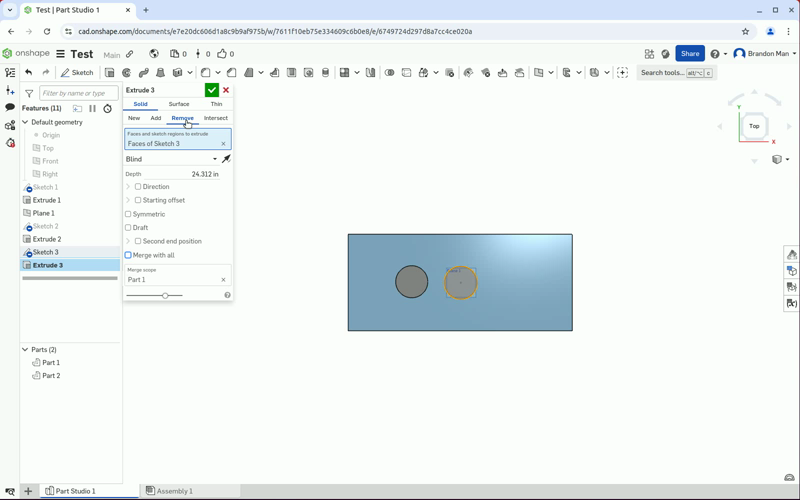
key(space)
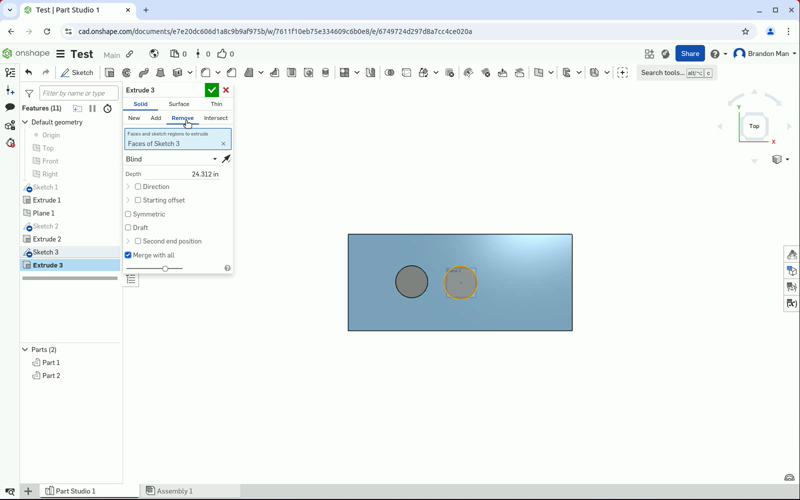
key(enter)
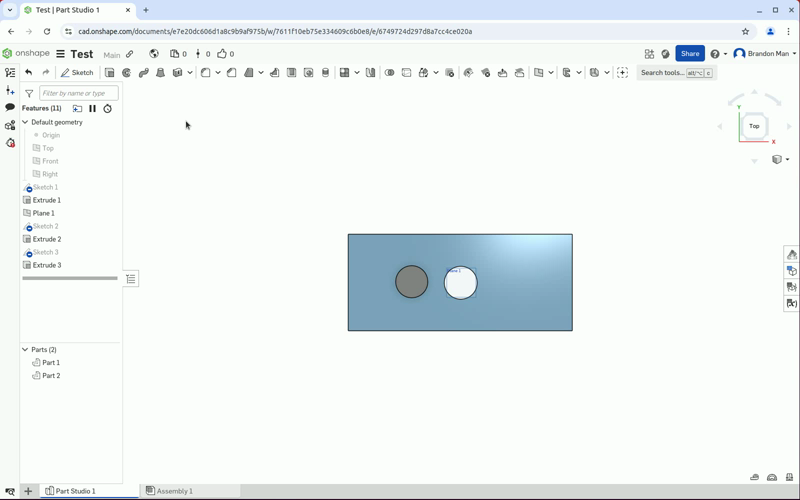
key(shift+h)
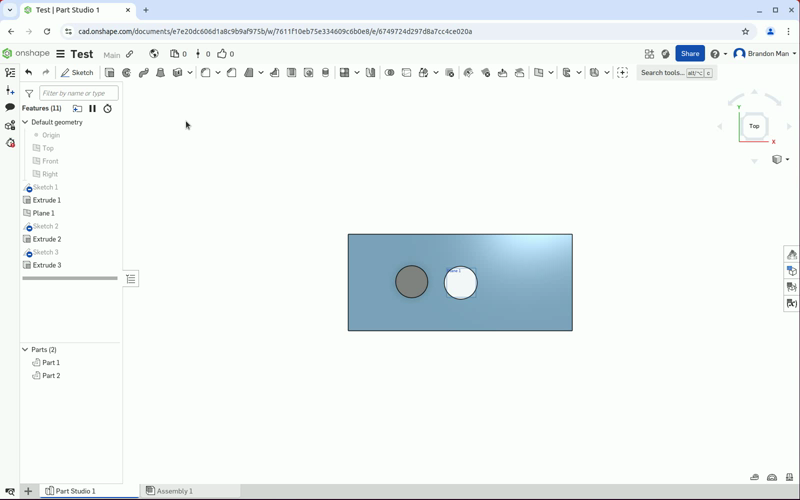
key(shift+h)
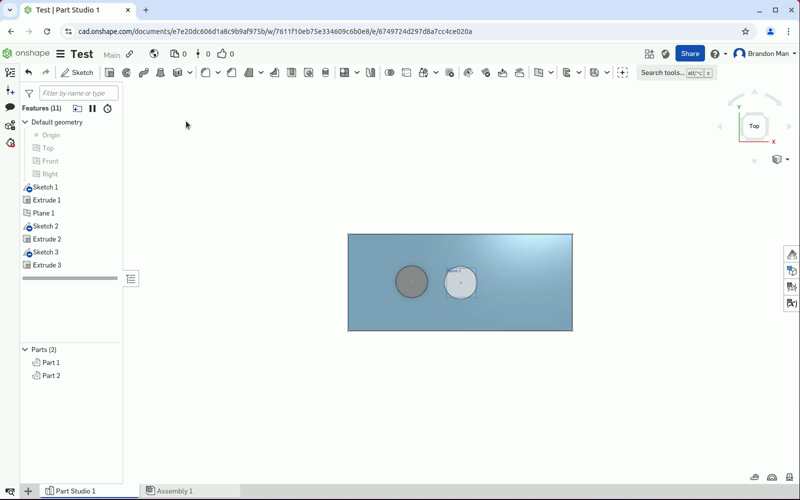
key(shift+7)
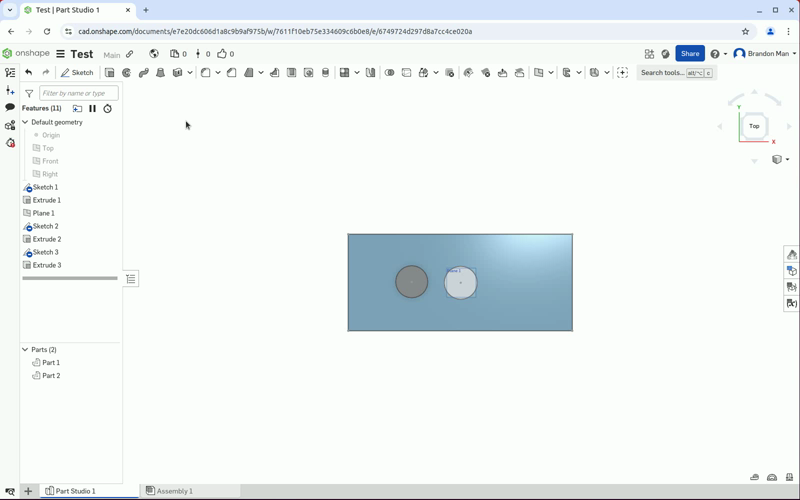
key(up, 3)
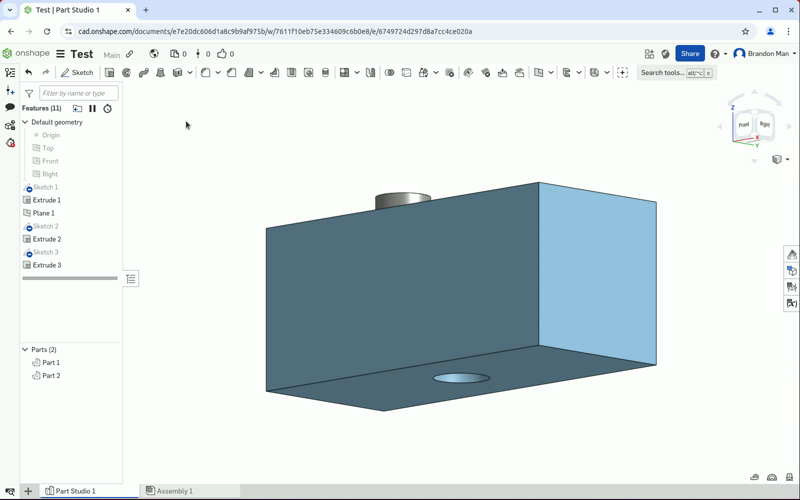
key(left, 3)
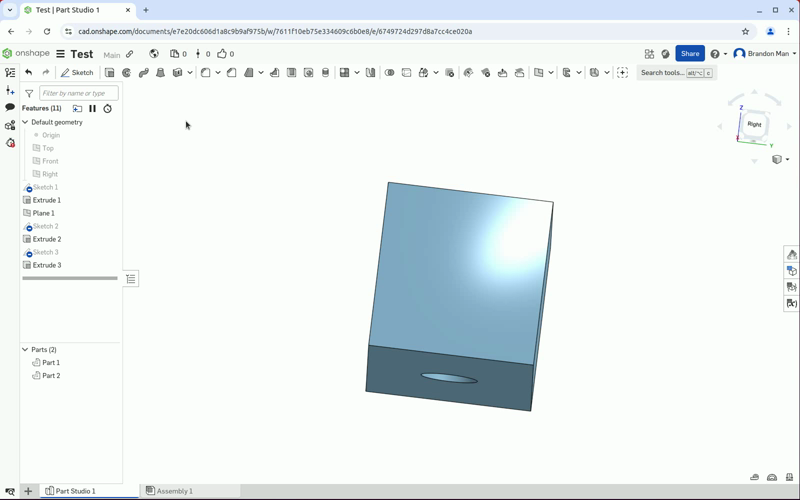
key(right, 3)
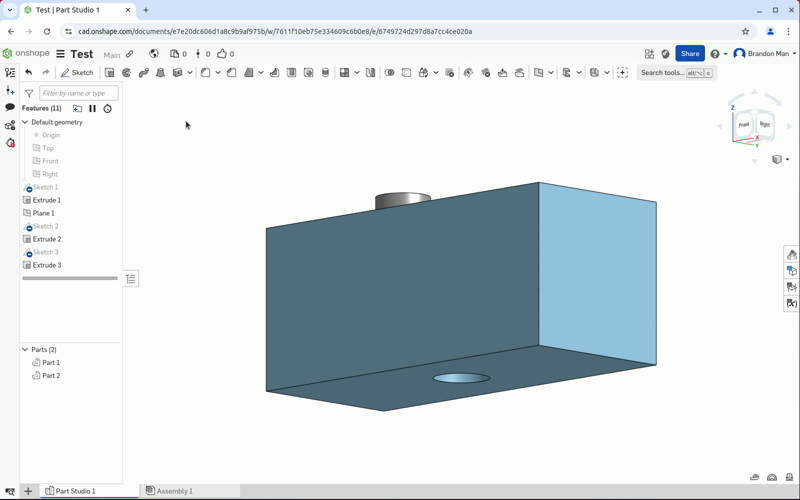
key(down, 3)
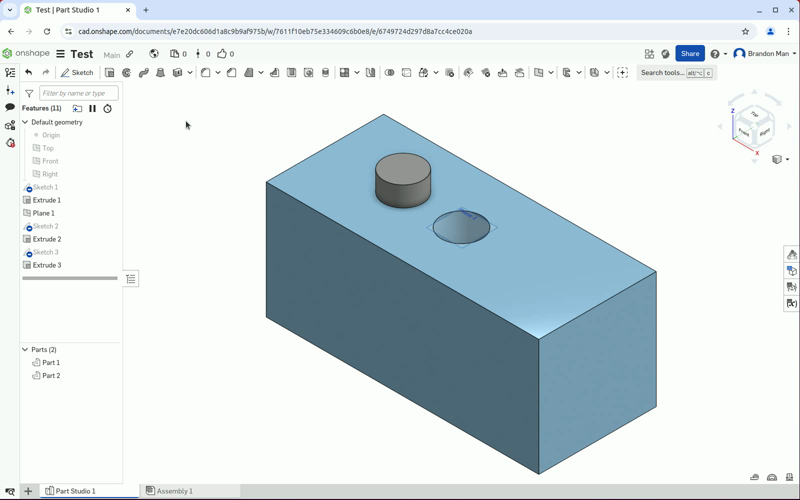
mouse_move(73, 189)
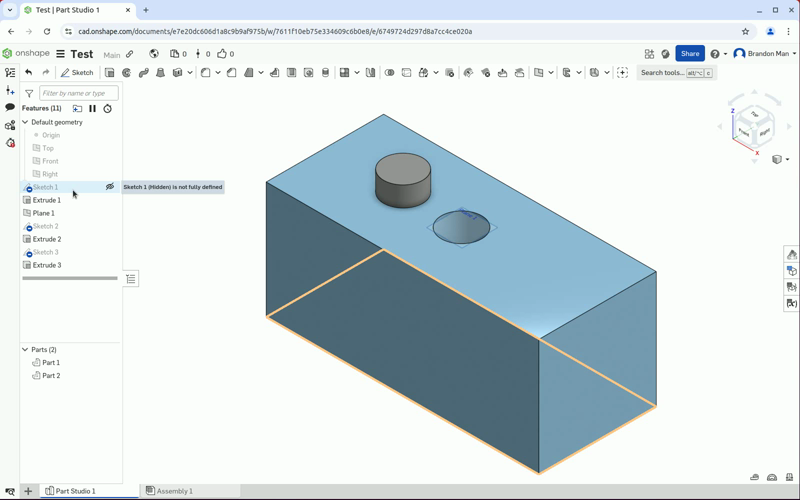
click(73, 189)